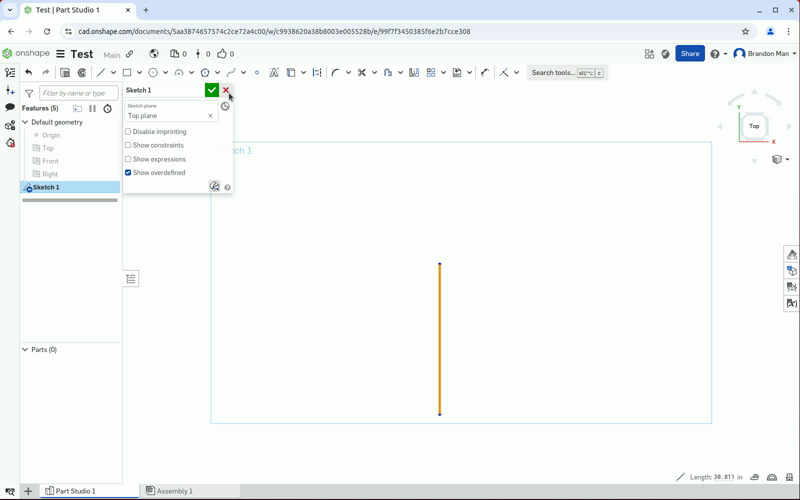
key(shift+h)
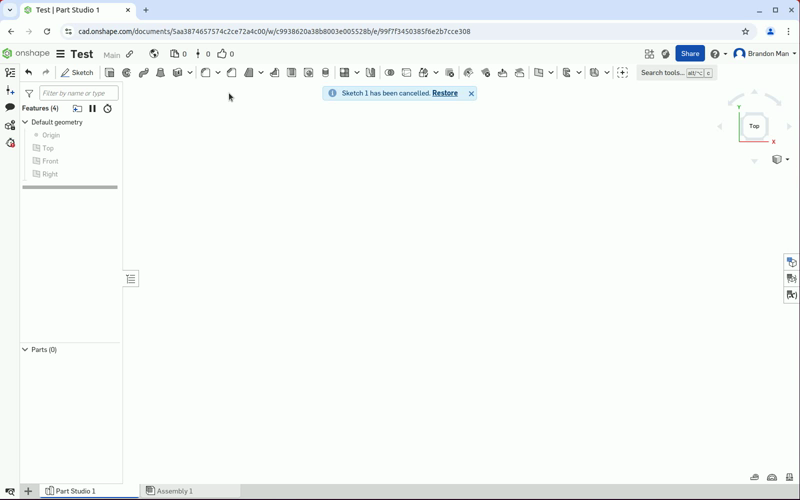
mouse_move(73, 352)
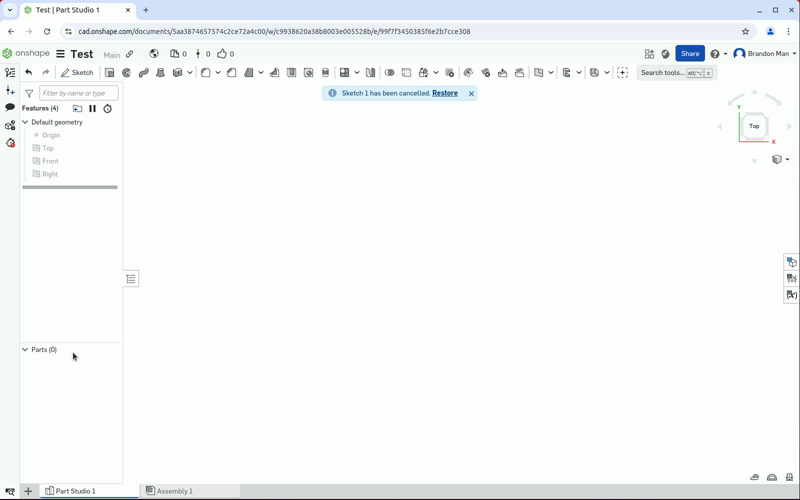
key(y)
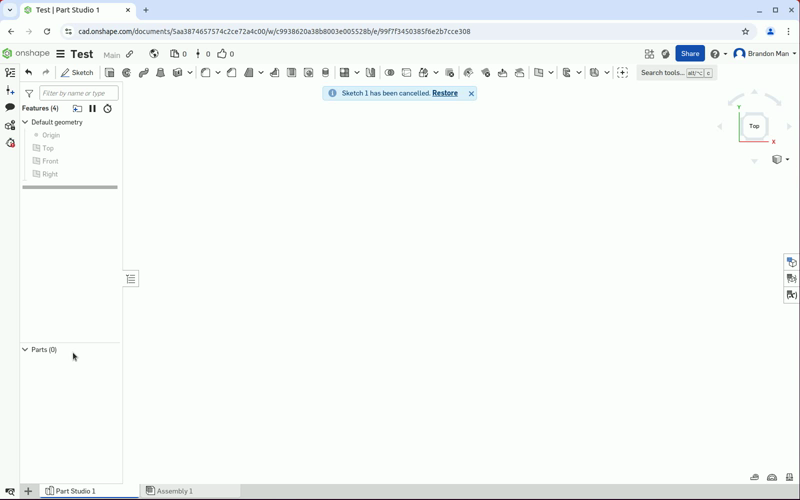
key(shift+p)
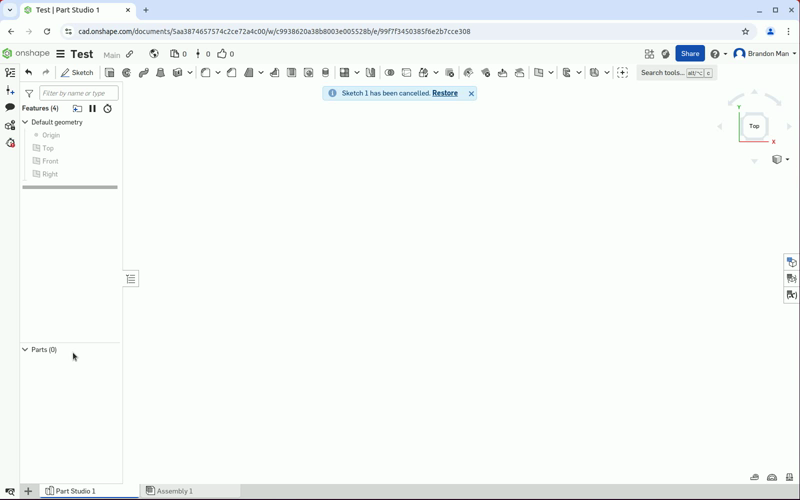
key(space)
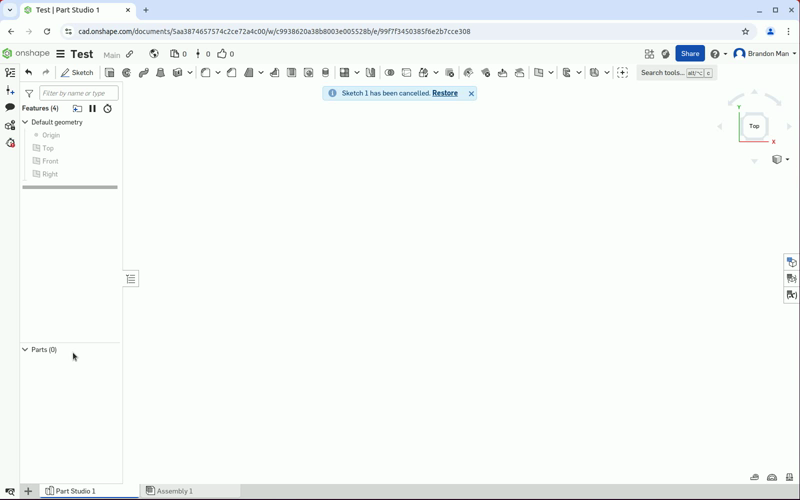
key_down(shift)
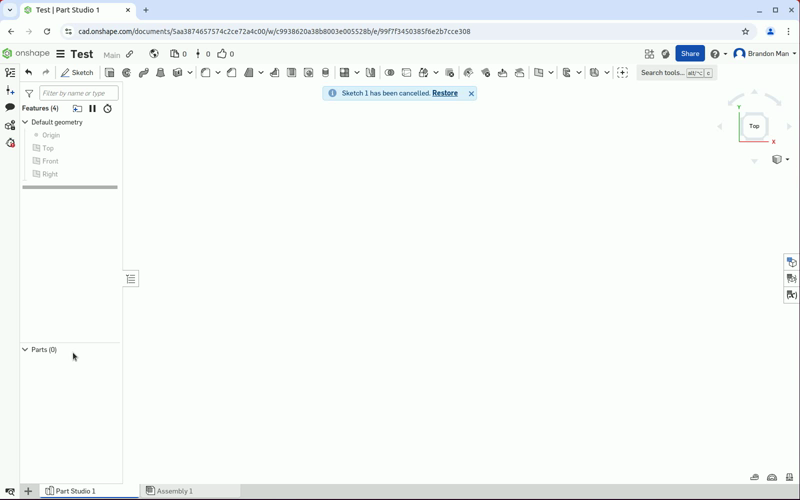
key(up)
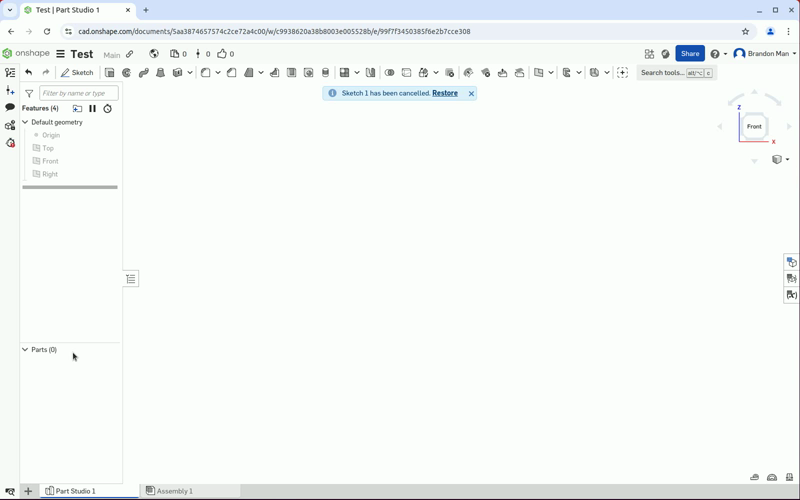
key_up(shift)
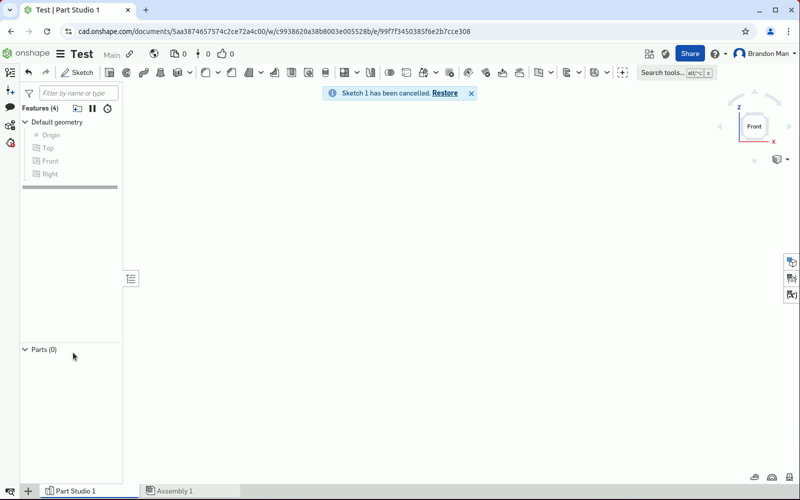
mouse_move(73, 352)
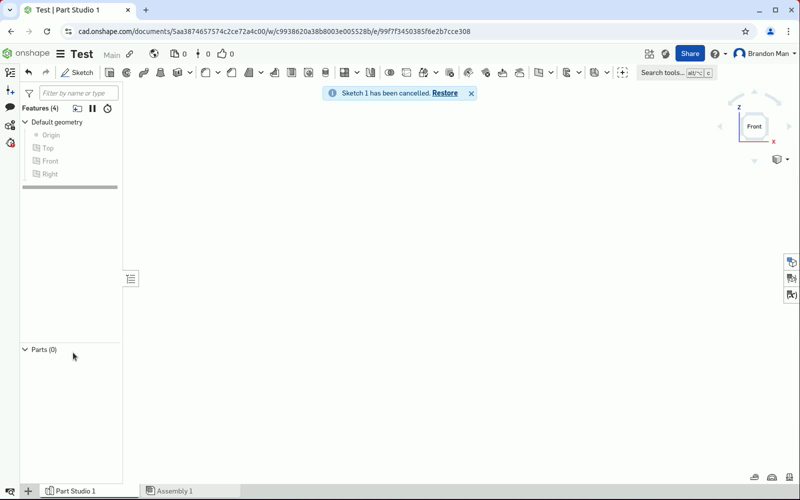
key(shift+y)
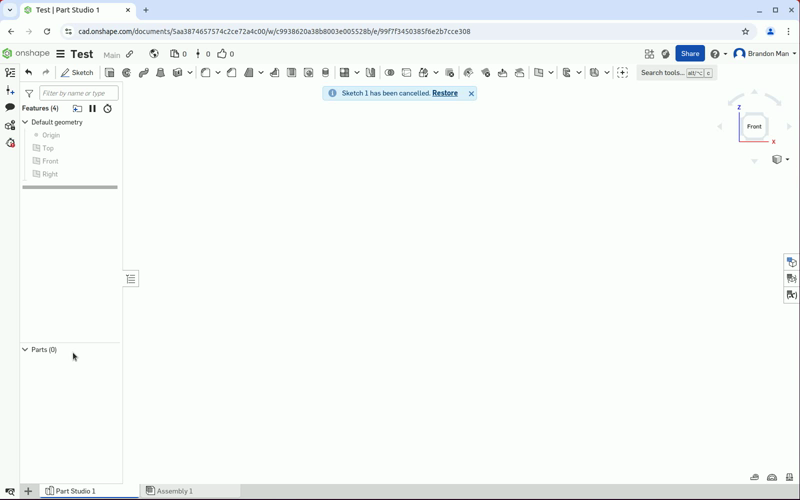
key(shift+s)
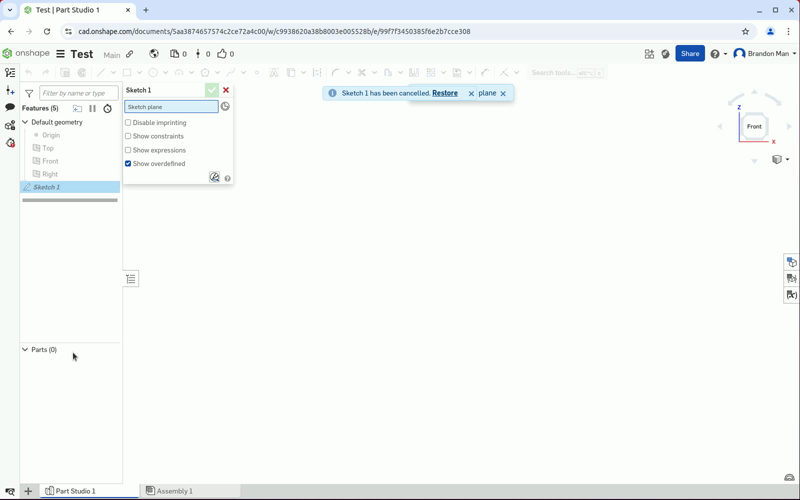
mouse_move(73, 163)
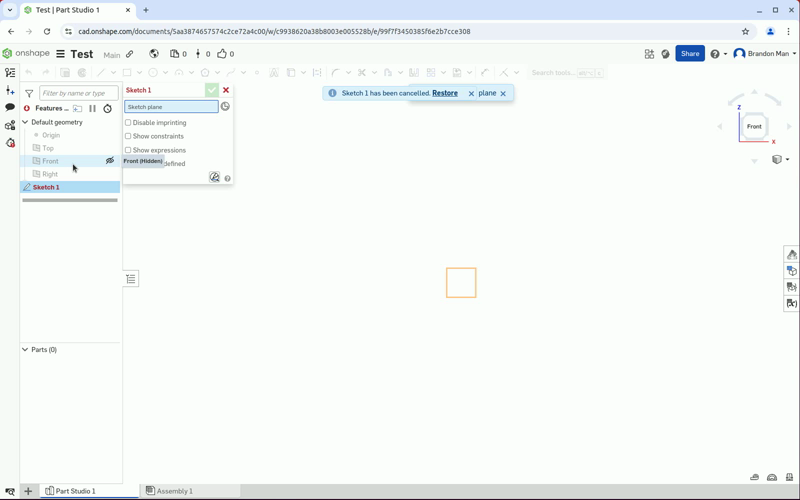
click(73, 163)
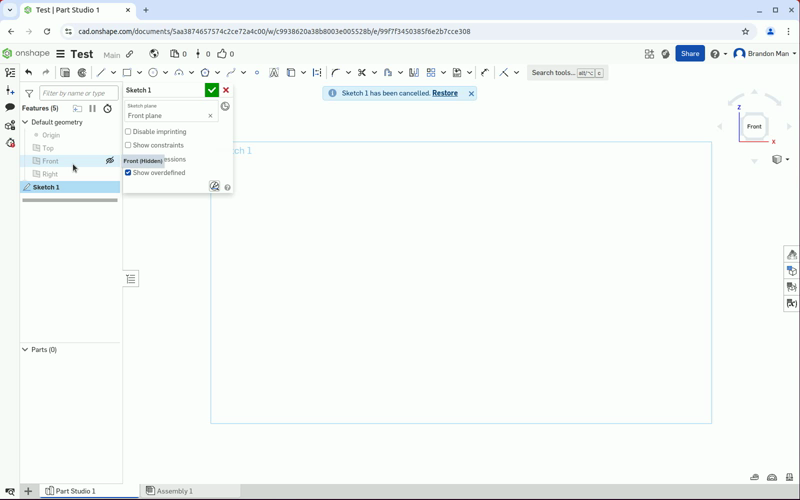
mouse_move(73, 352)
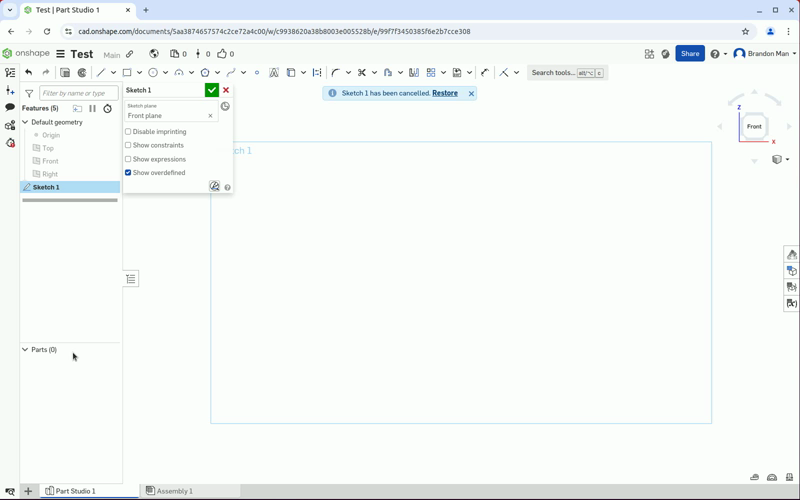
key(y)
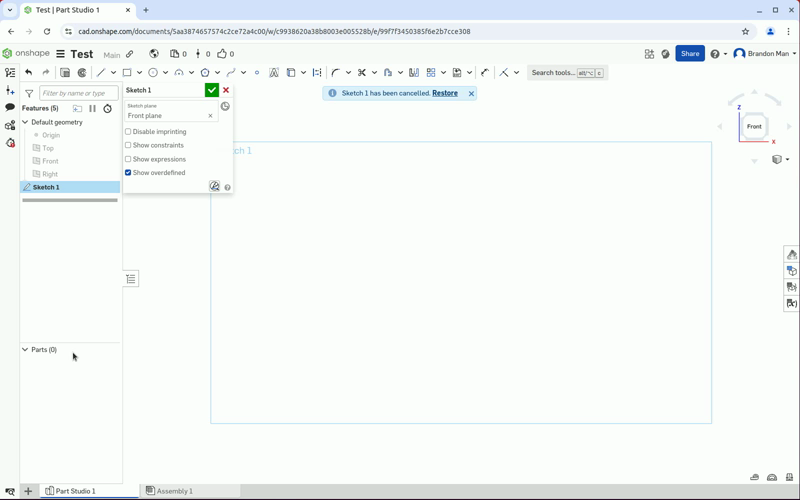
key(c)
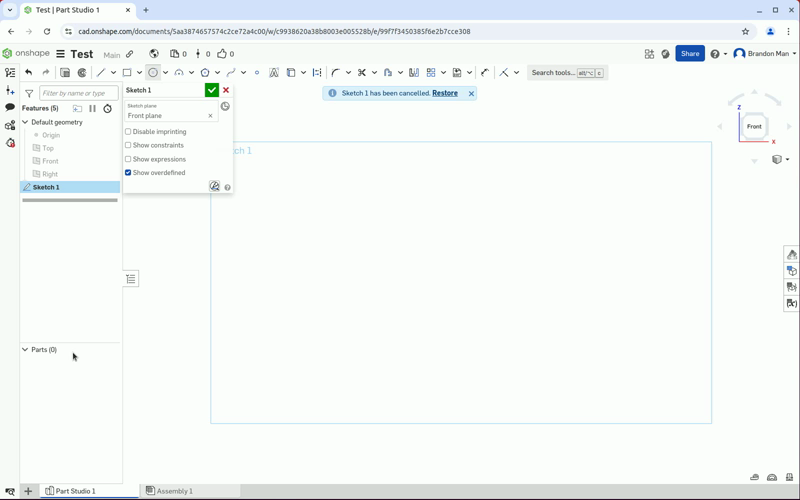
key_down(shift)
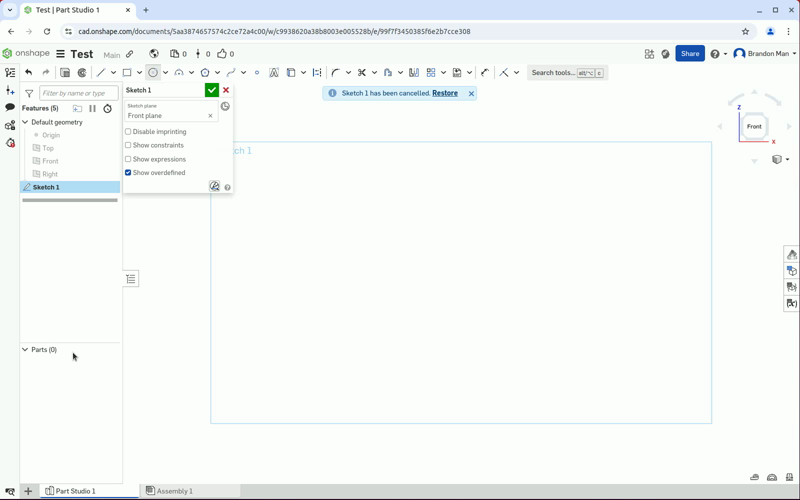
mouse_move(460, 282)
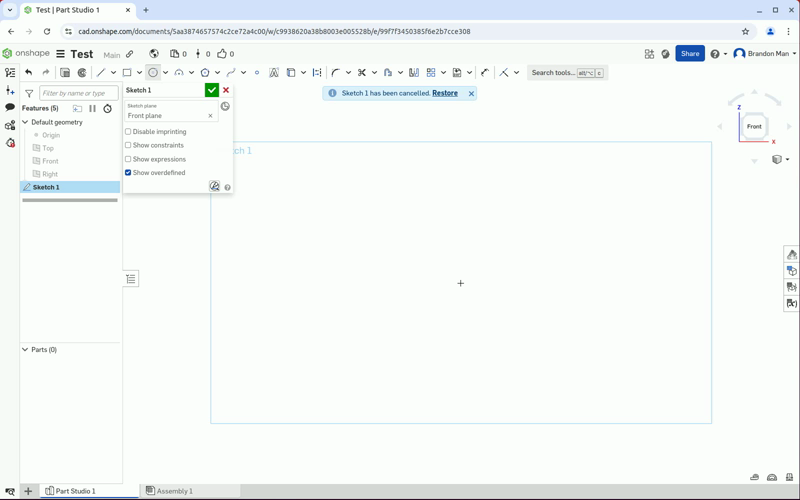
click(460, 282)
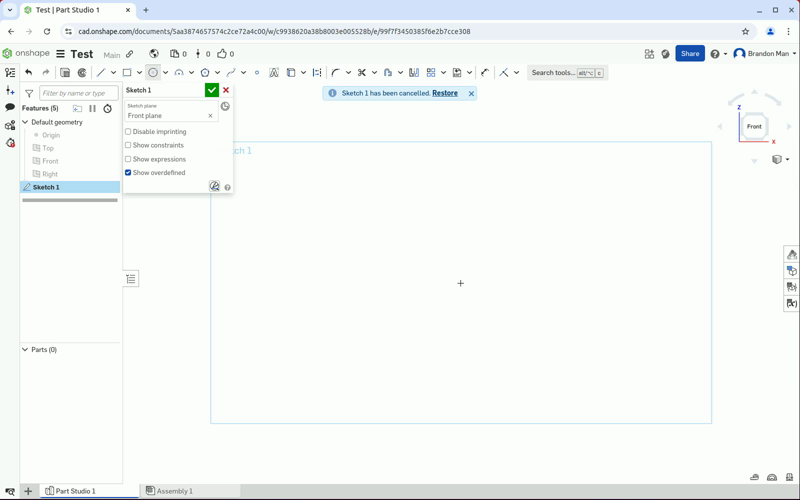
key_up(shift)
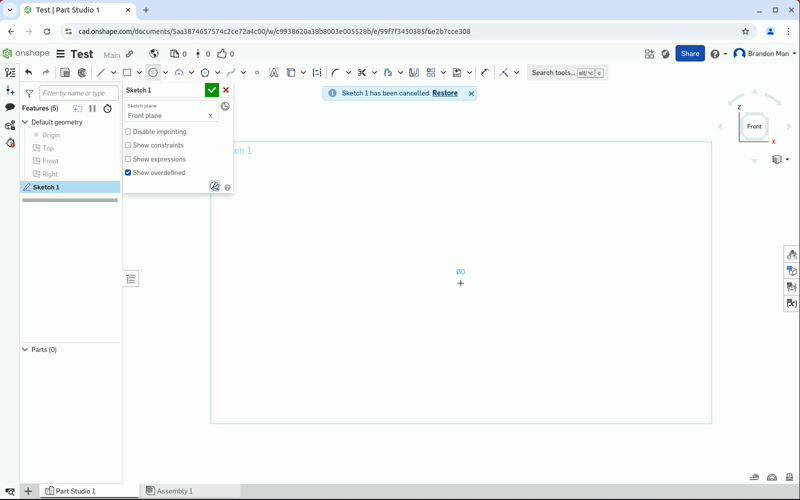
mouse_move(487, 282)
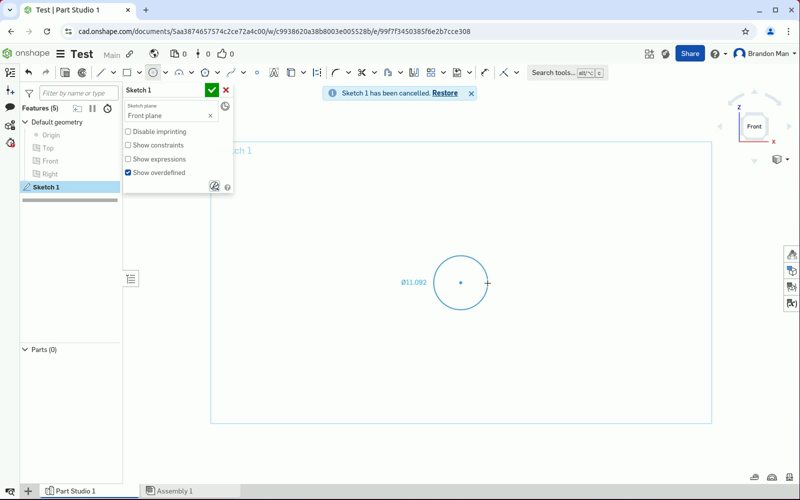
click(487, 282)
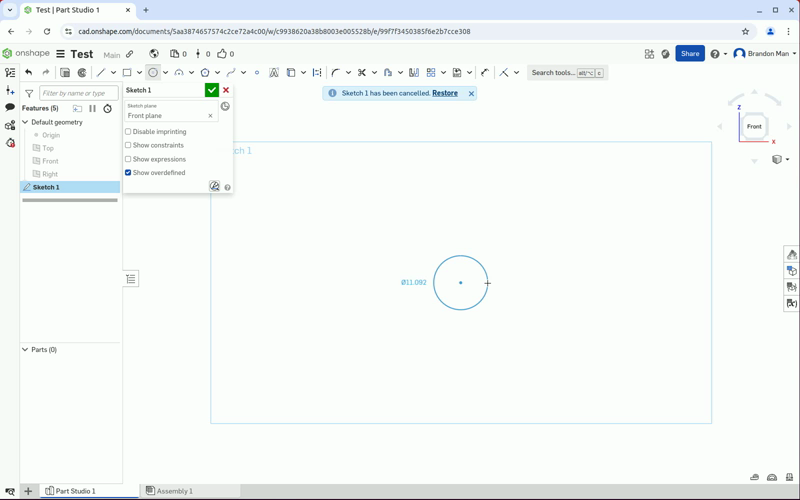
key(esc)
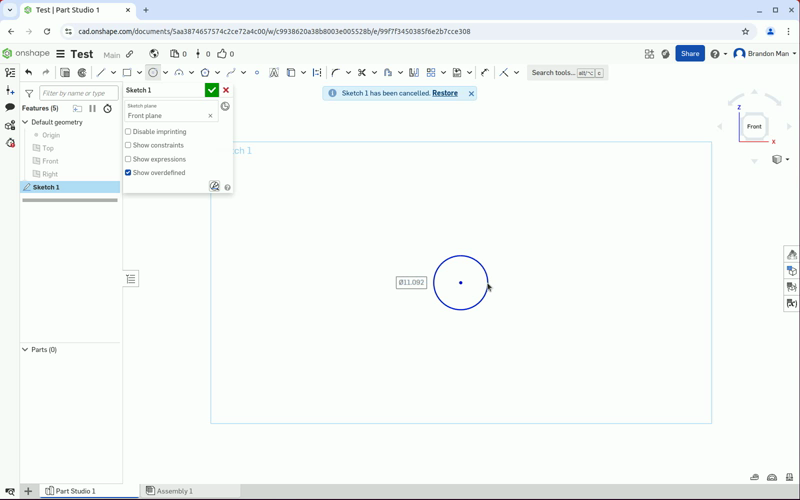
key(c)
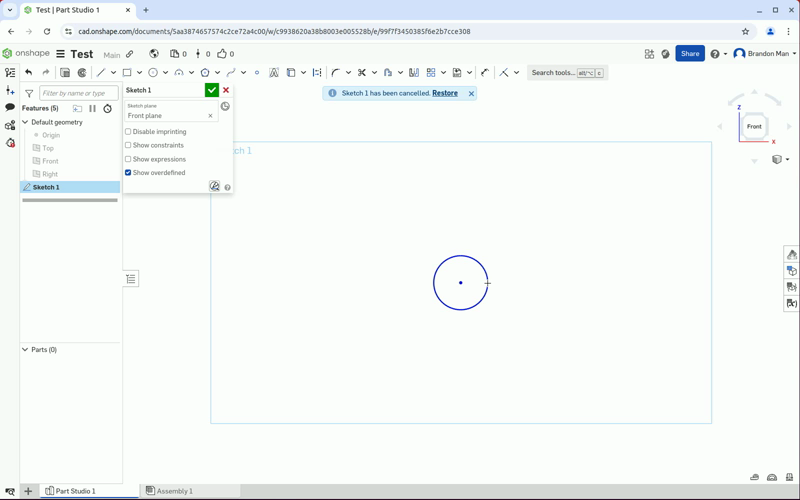
key_down(shift)
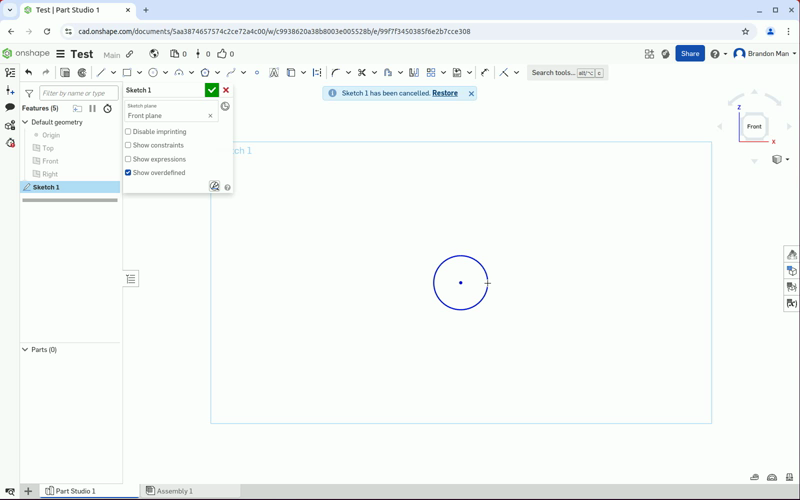
mouse_move(460, 282)
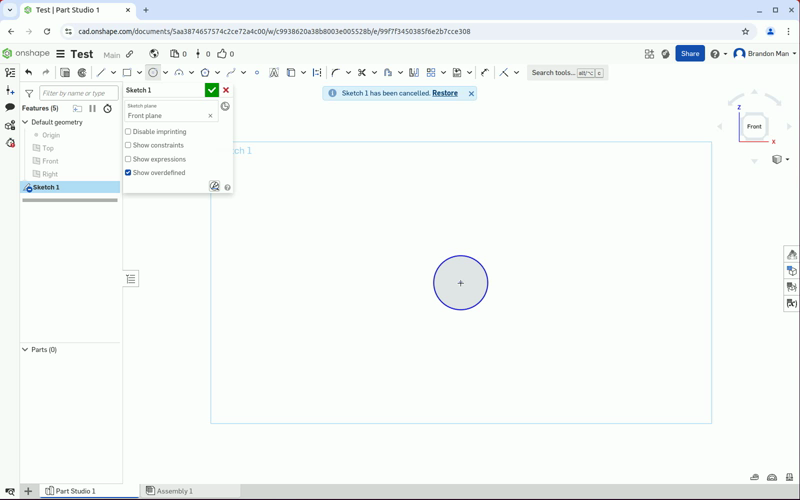
click(460, 282)
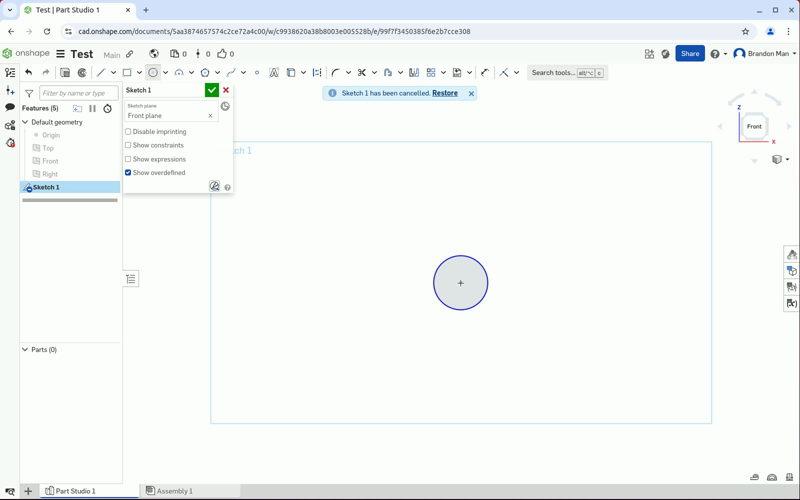
key_up(shift)
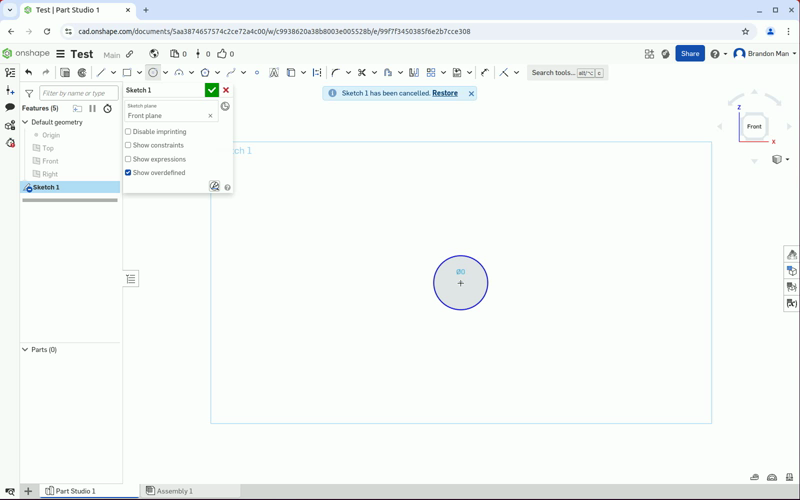
mouse_move(471, 282)
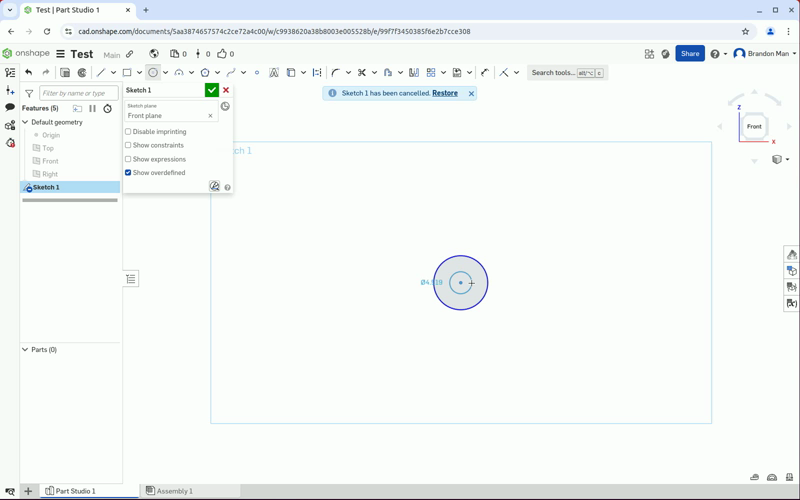
click(471, 282)
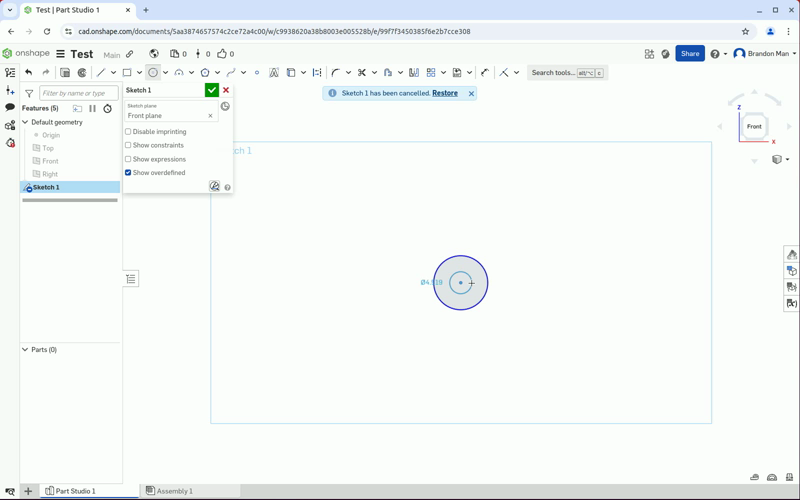
key(esc)
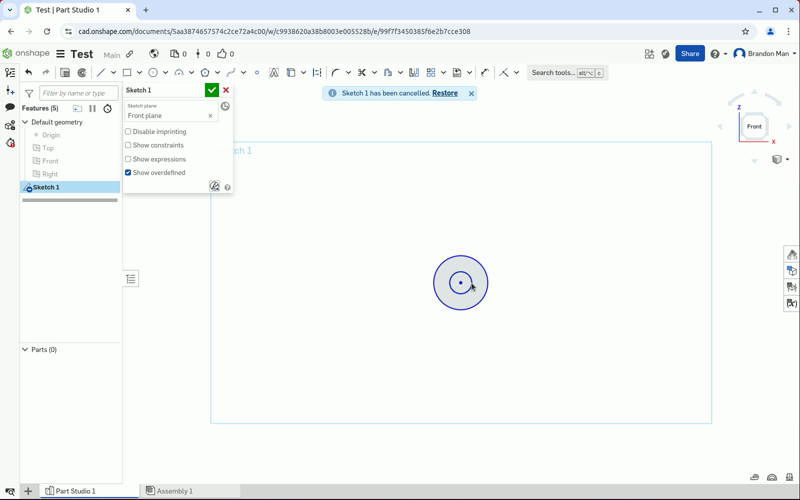
mouse_move(445, 279)
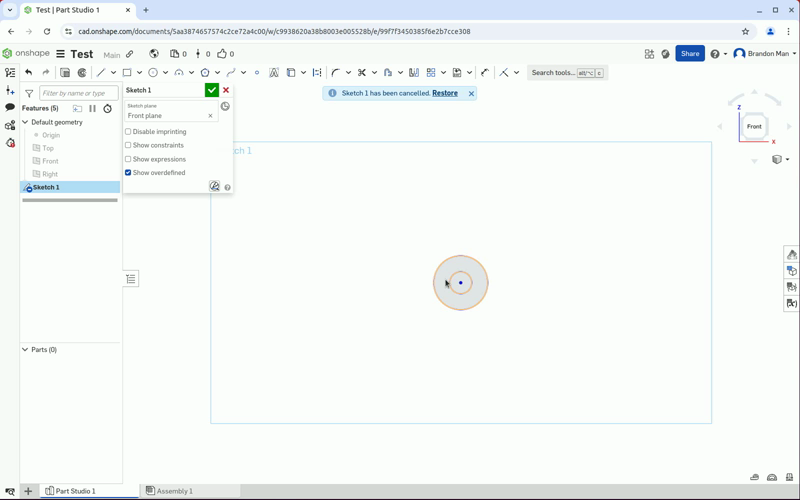
click(445, 279)
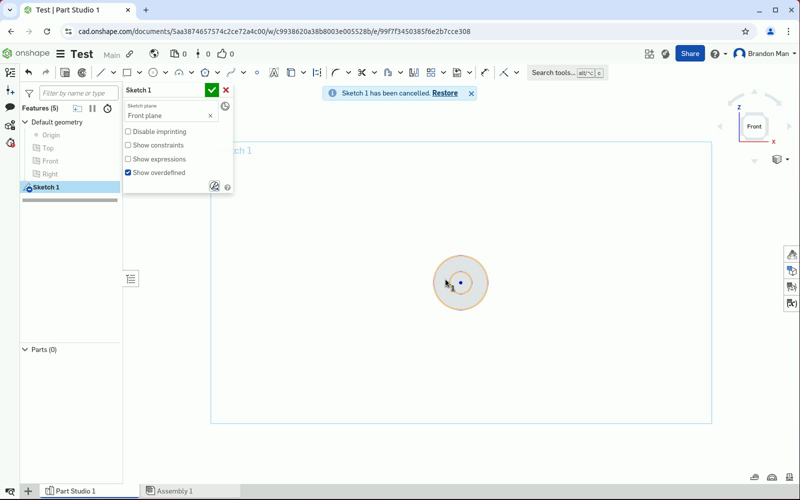
mouse_move(73, 352)
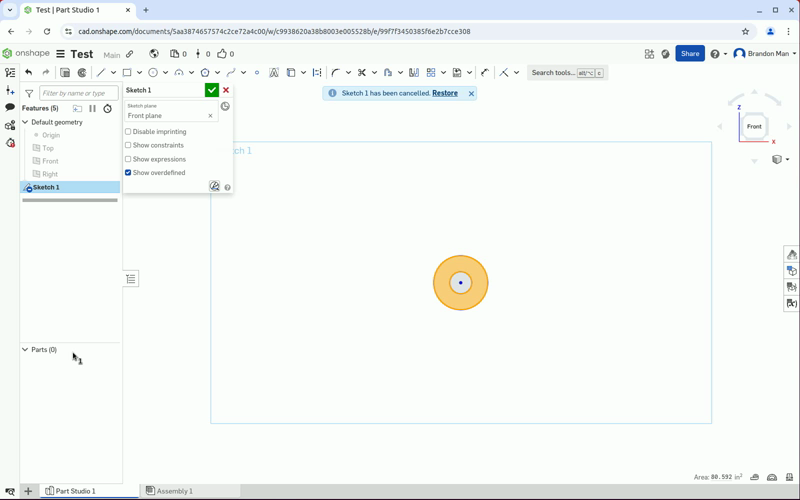
key(shift+y)
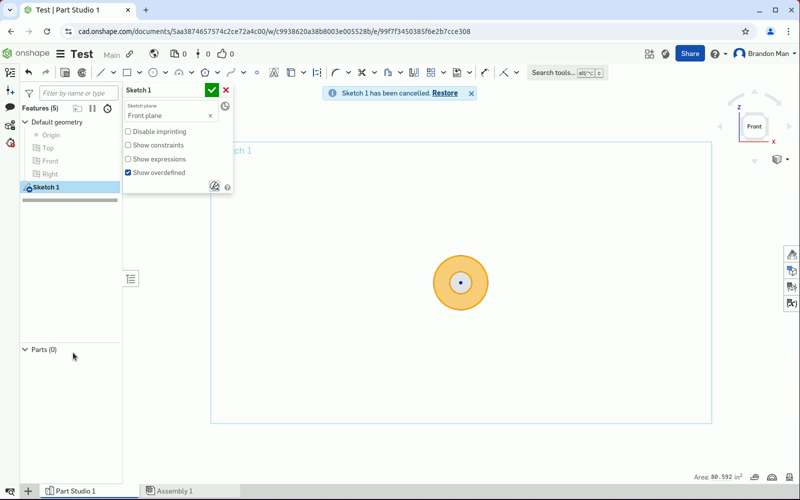
key(shift+e)
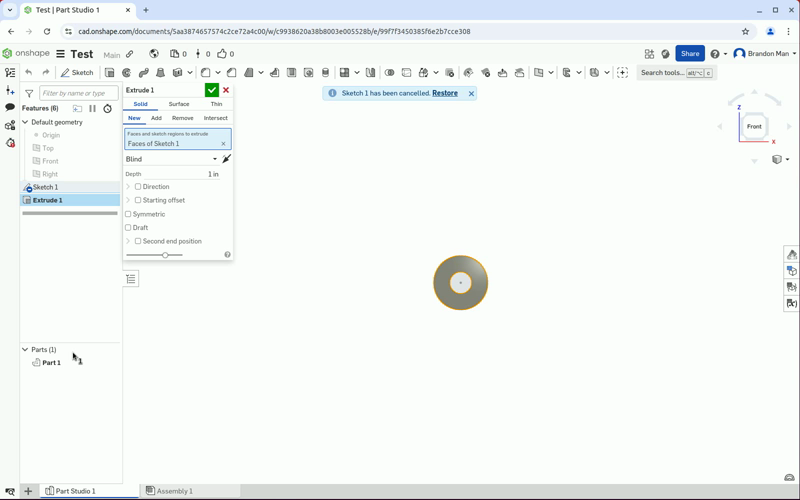
mouse_move(143, 106)
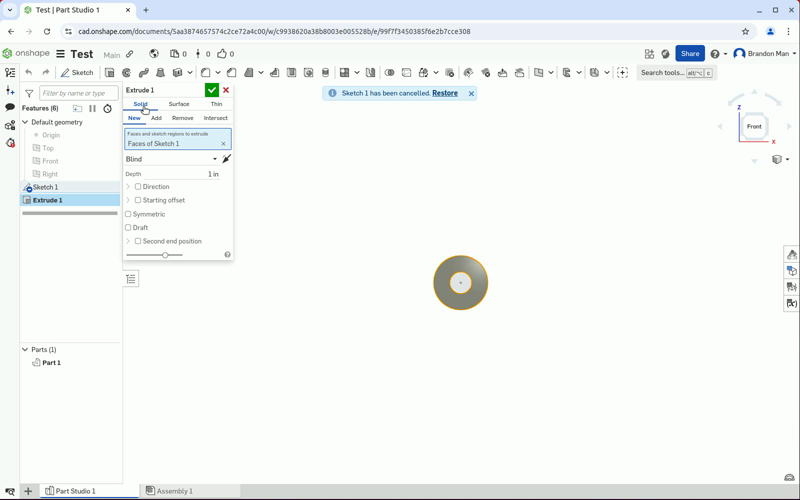
click(143, 106)
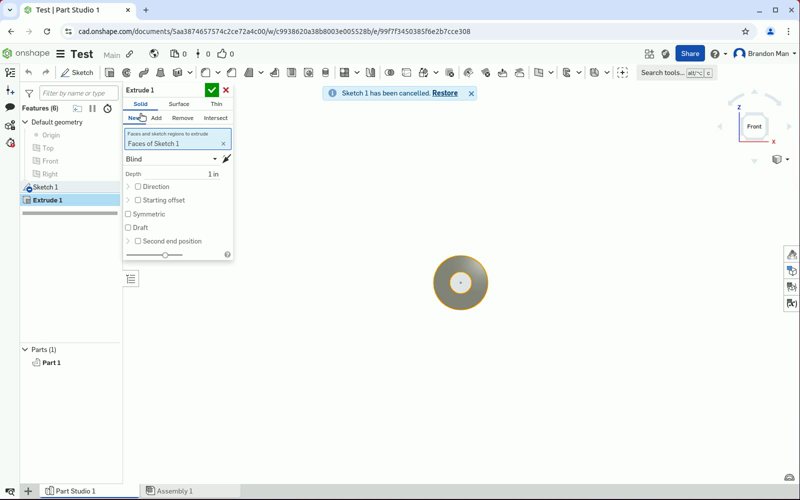
mouse_move(137, 120)
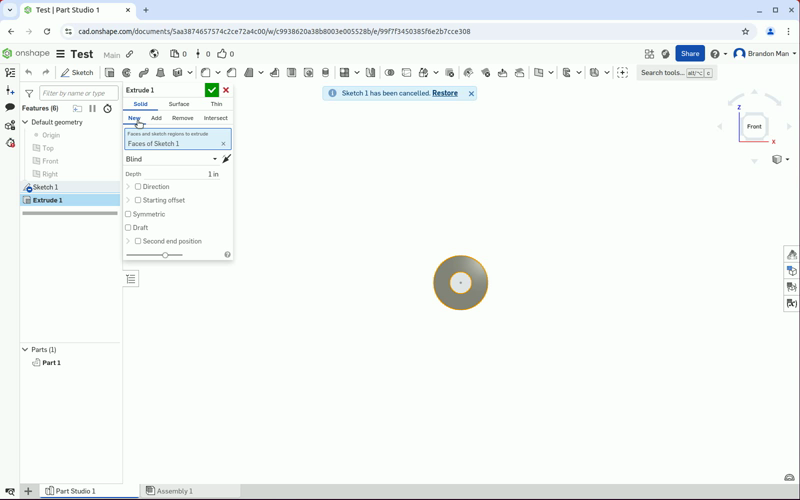
click(137, 120)
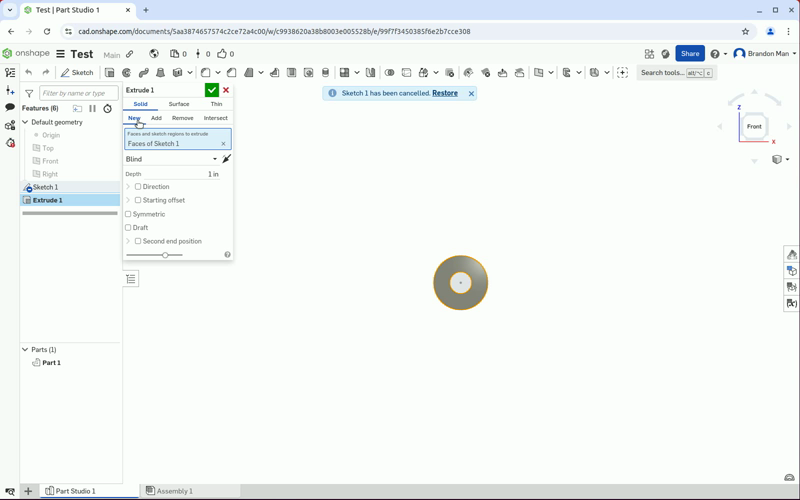
key(tab, 4)
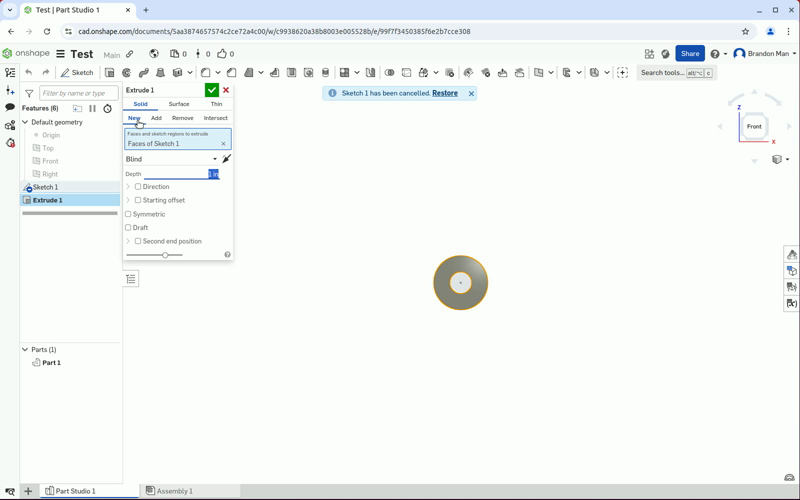
text(23.108)
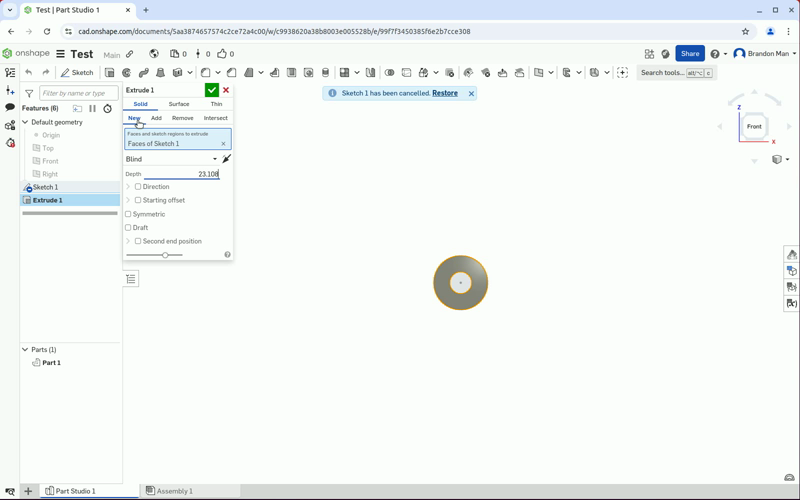
key(enter)
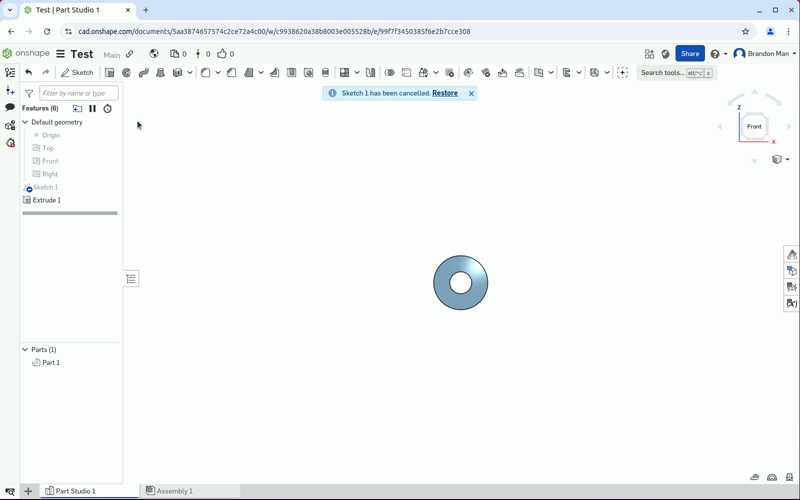
key(shift+h)
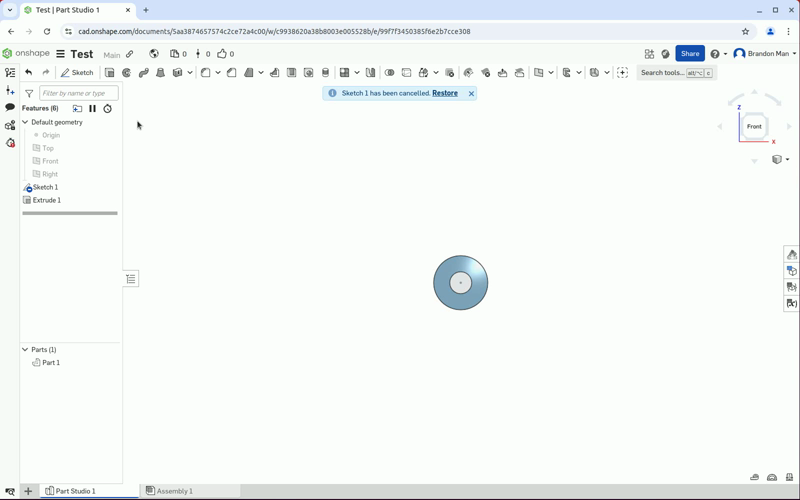
key(shift+h)
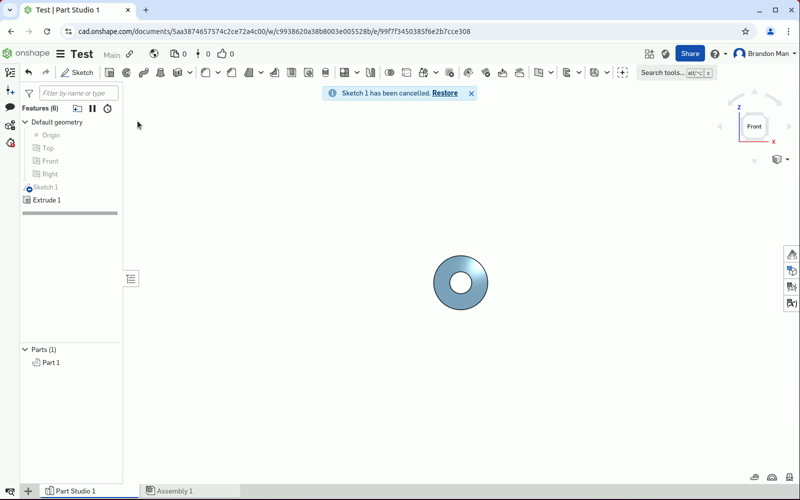
mouse_move(73, 189)
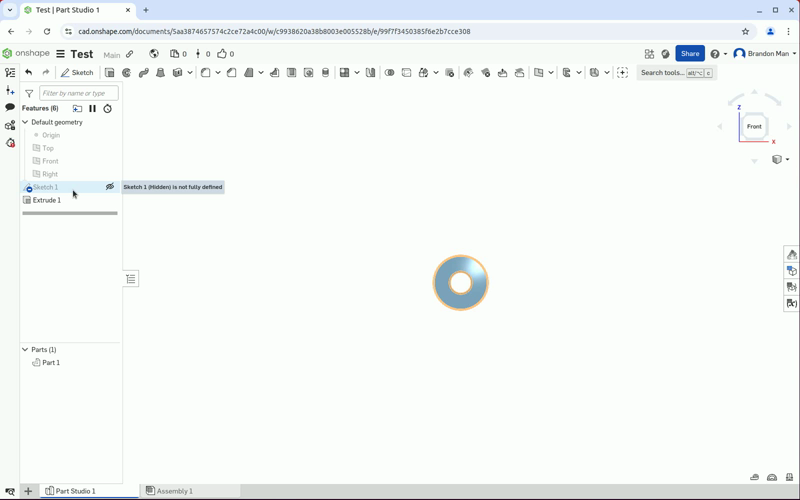
click(73, 189)
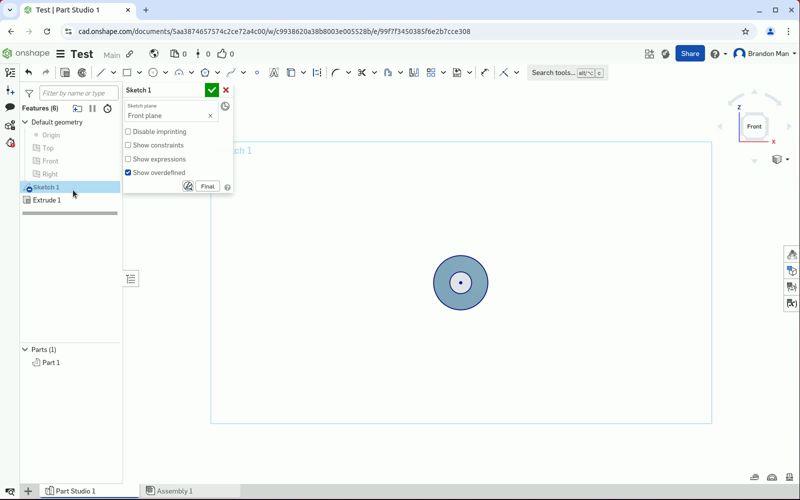
mouse_move(229, 92)
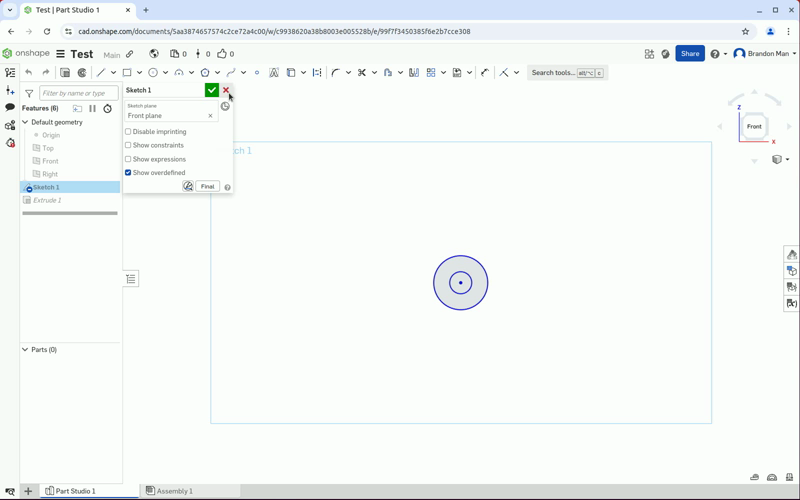
click(229, 92)
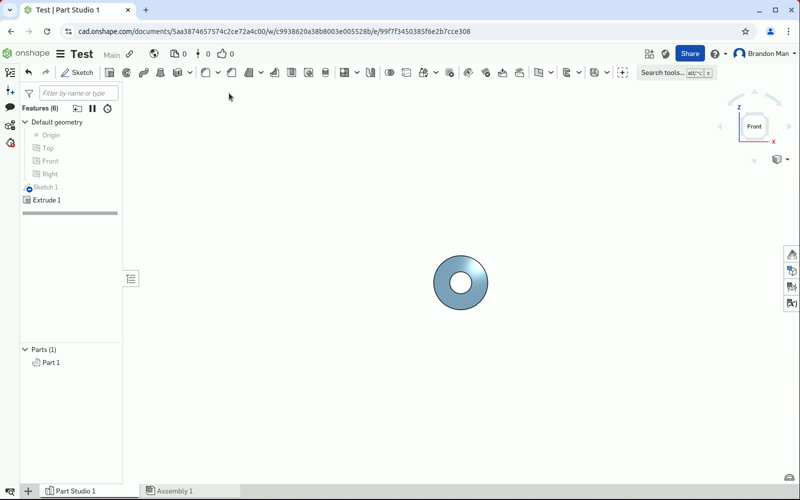
mouse_move(73, 352)
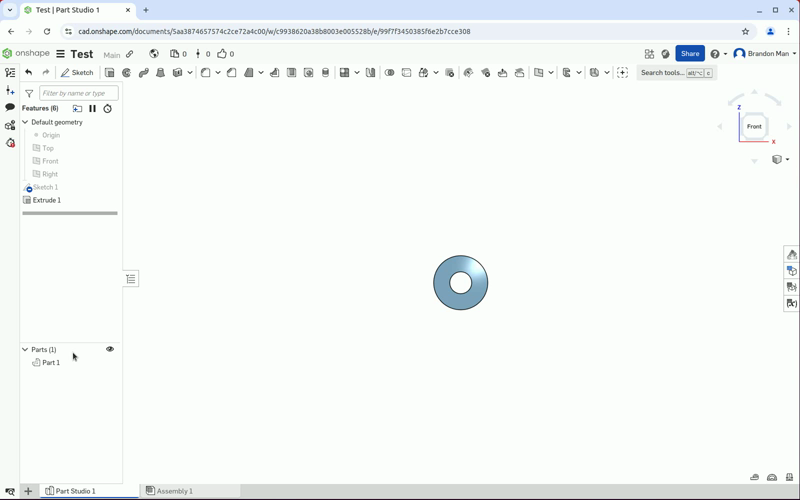
key(y)
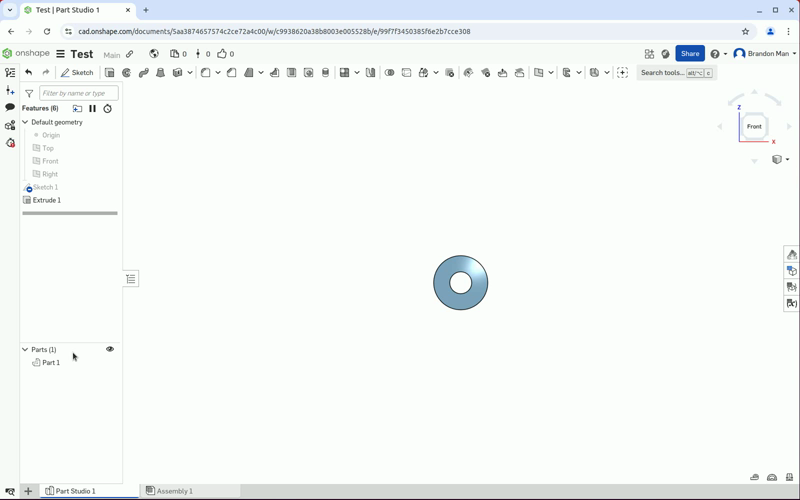
key(shift+p)
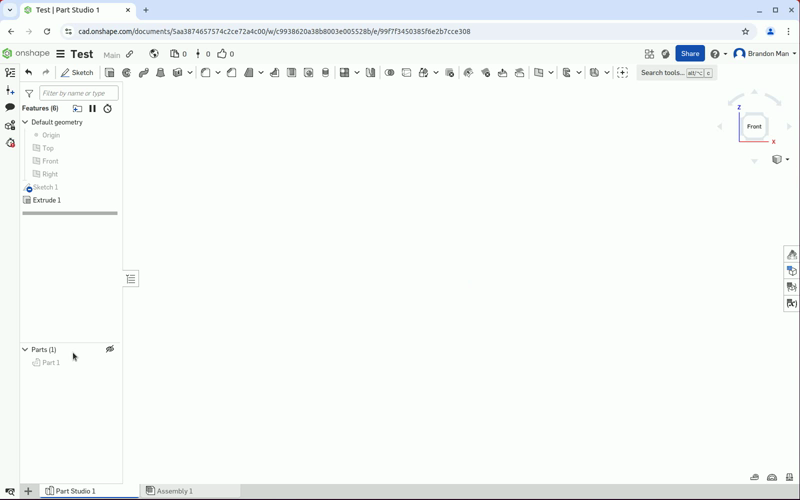
key(space)
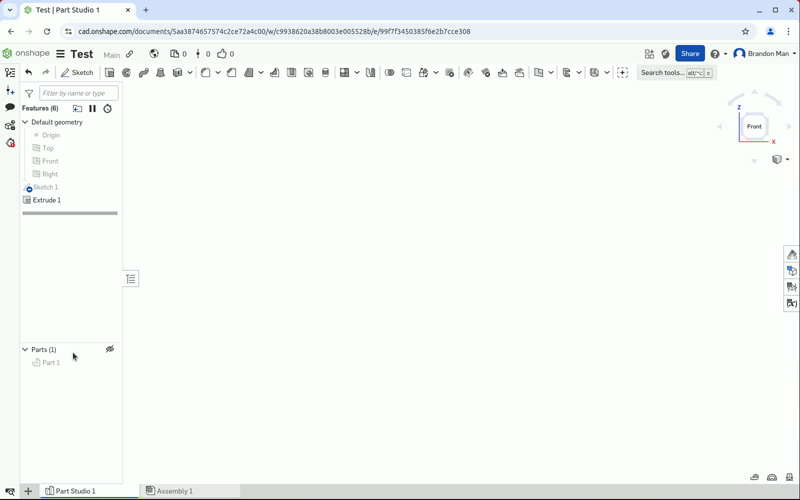
key_down(shift)
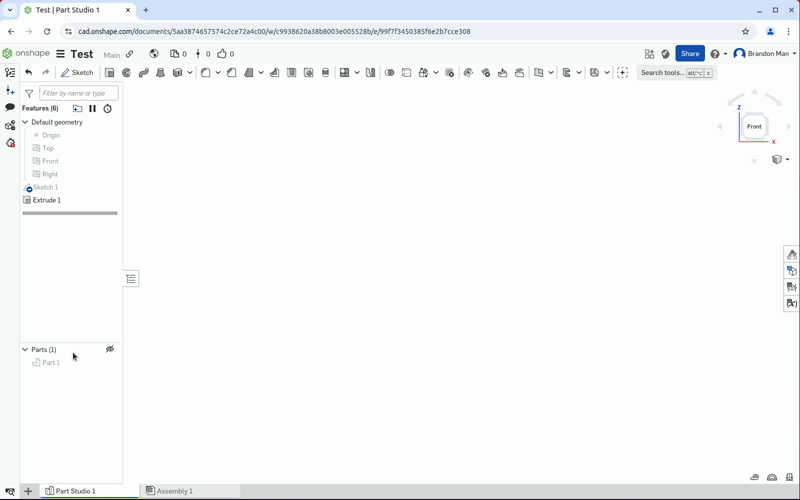
key(left)
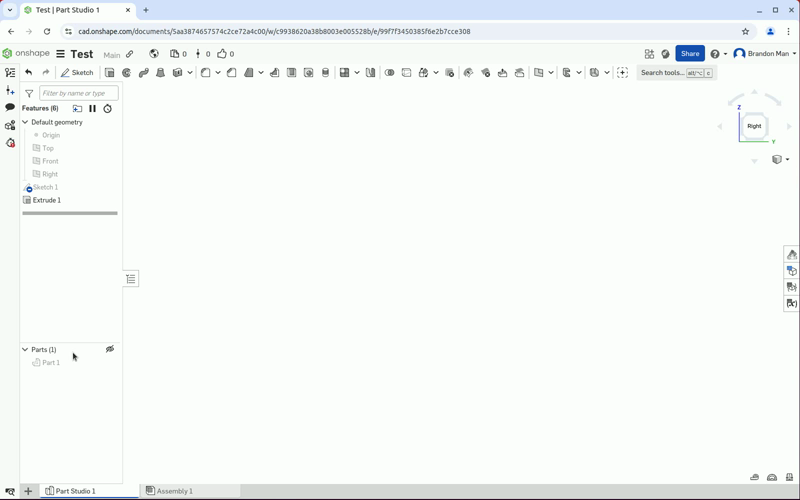
key_up(shift)
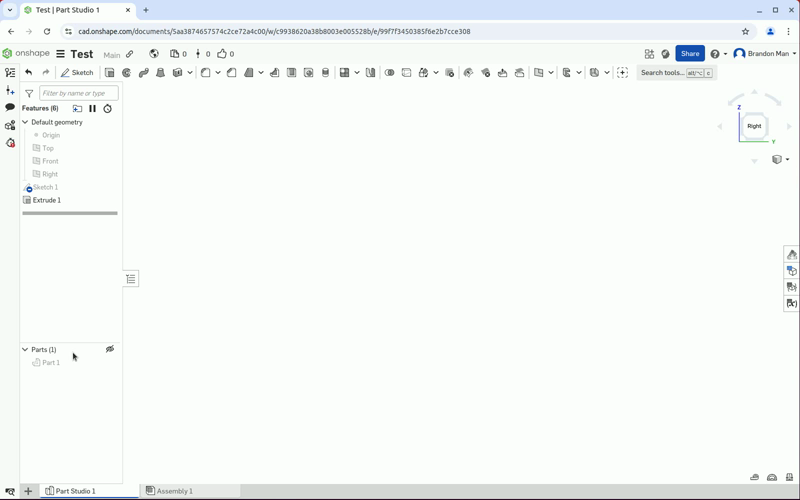
mouse_move(73, 352)
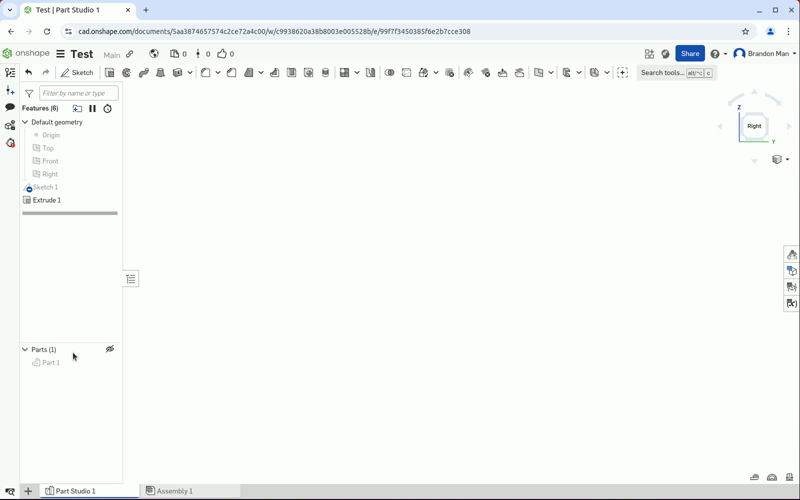
key(shift+y)
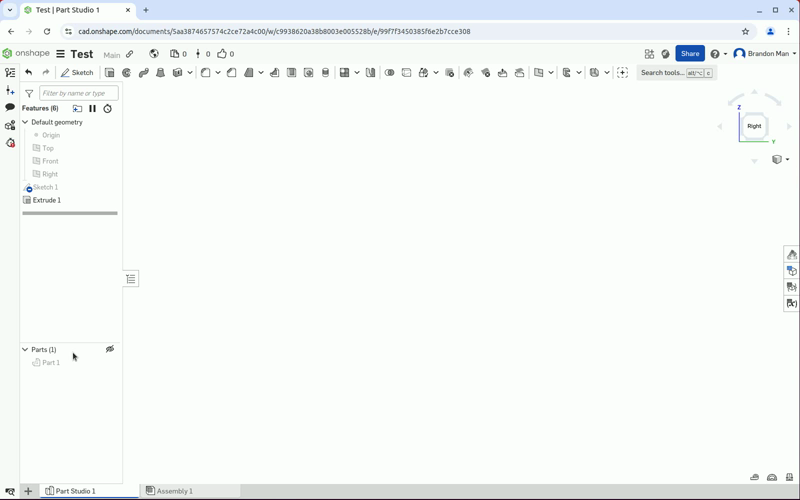
key(shift+s)
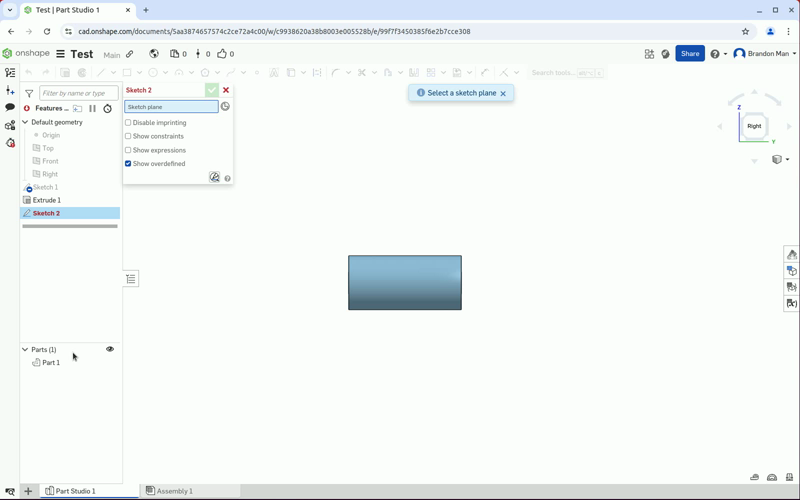
mouse_move(73, 176)
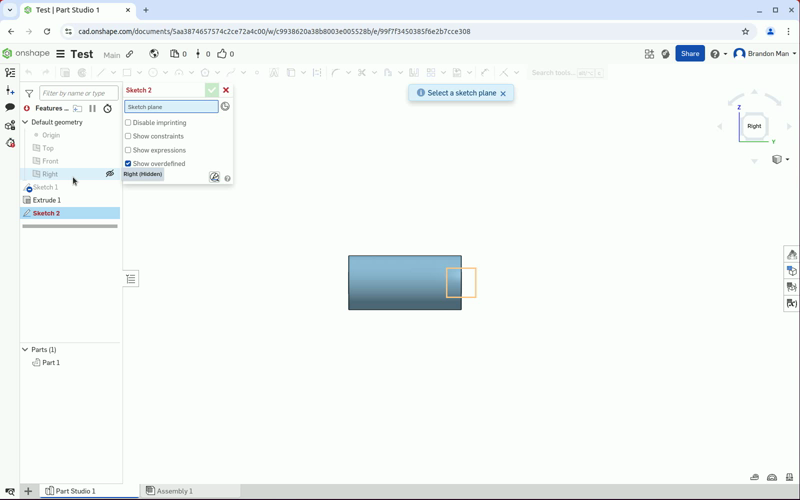
click(73, 176)
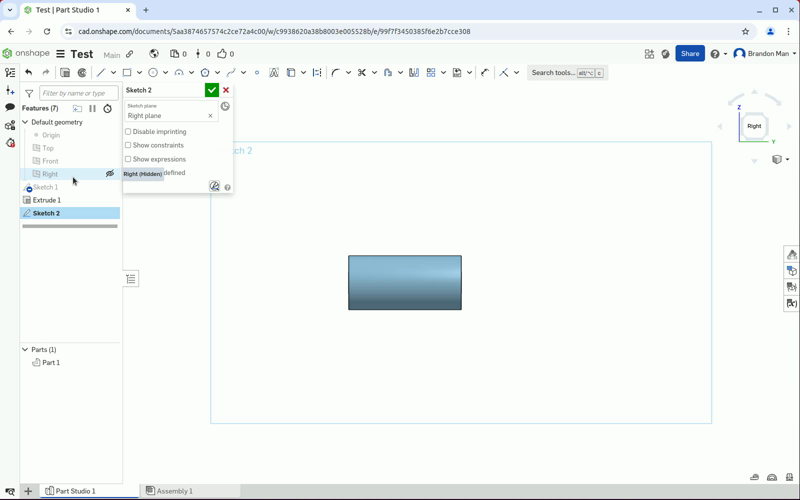
mouse_move(73, 352)
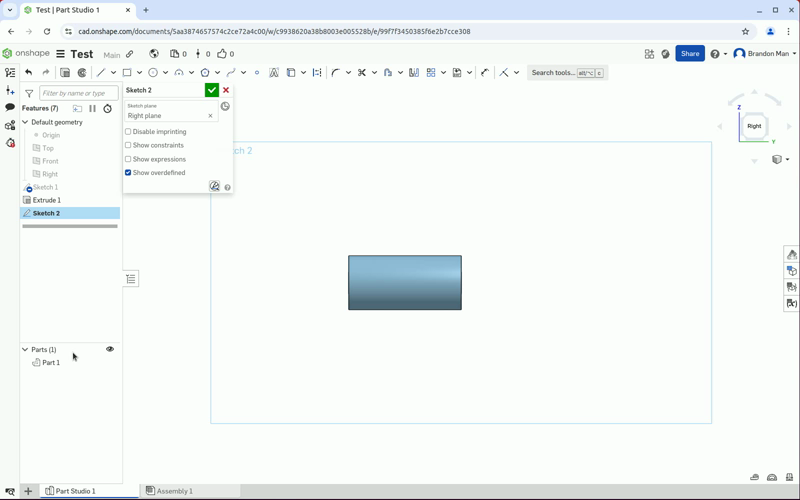
key(y)
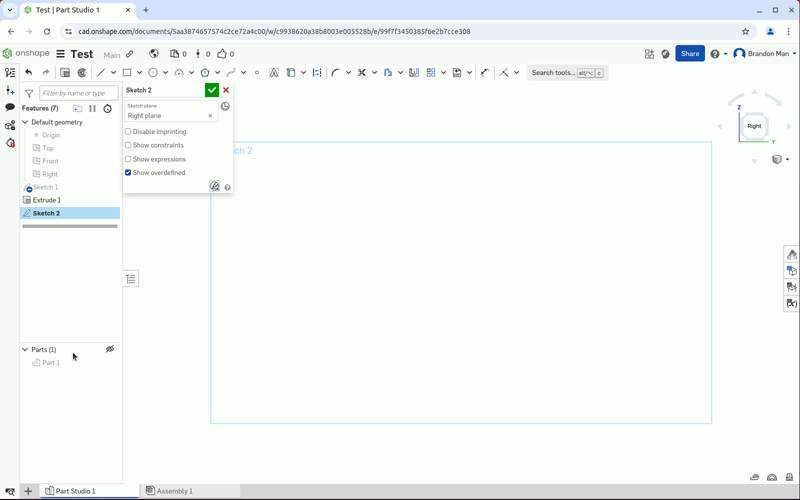
key(l)
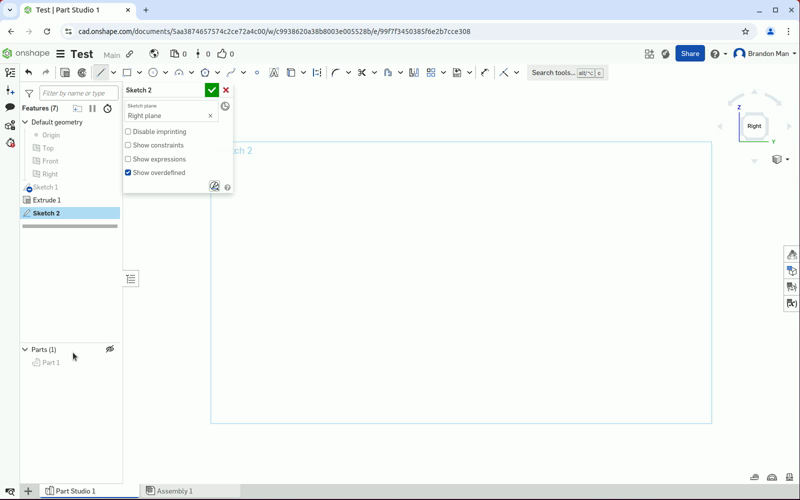
key_down(shift)
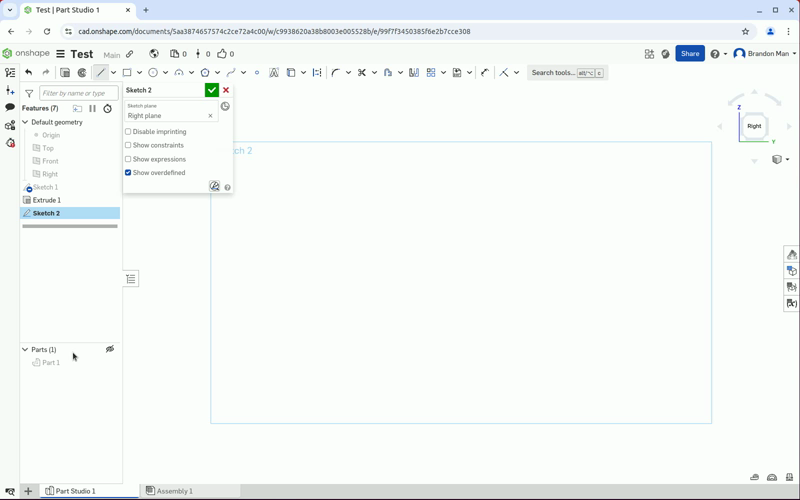
mouse_move(348, 292)
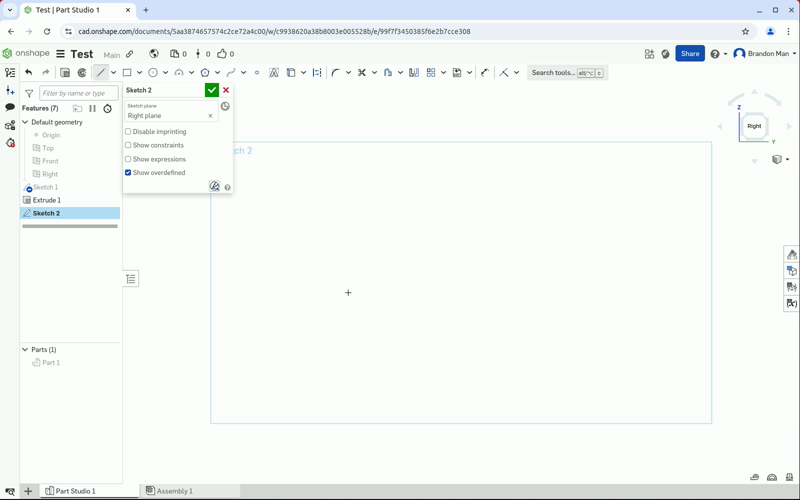
click(348, 292)
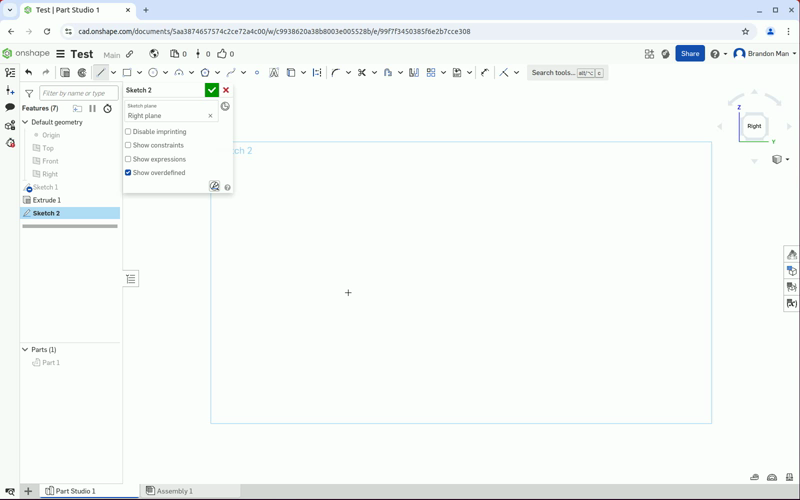
key_up(shift)
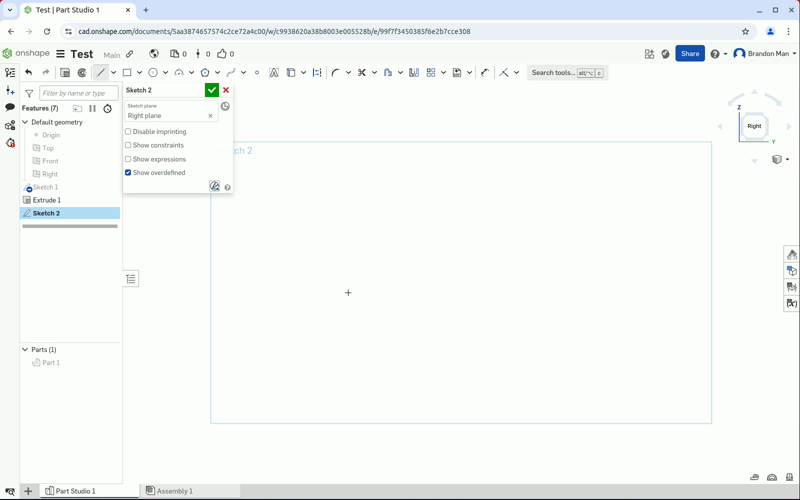
key_down(shift)
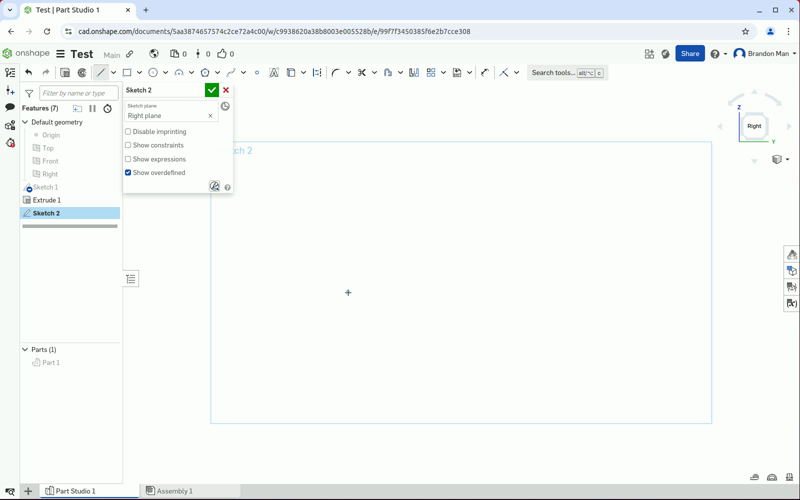
mouse_move(460, 292)
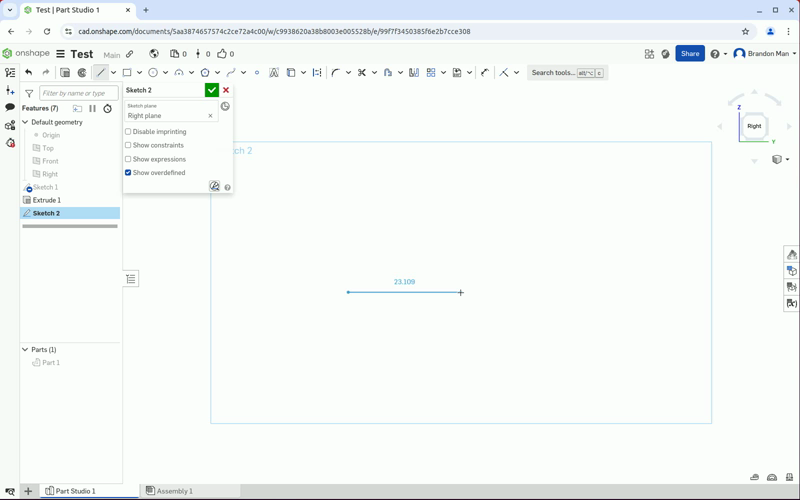
click(460, 292)
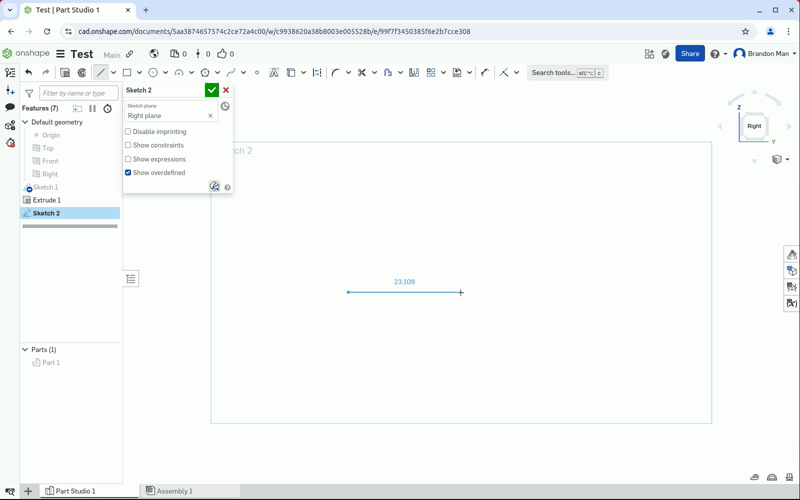
key_up(shift)
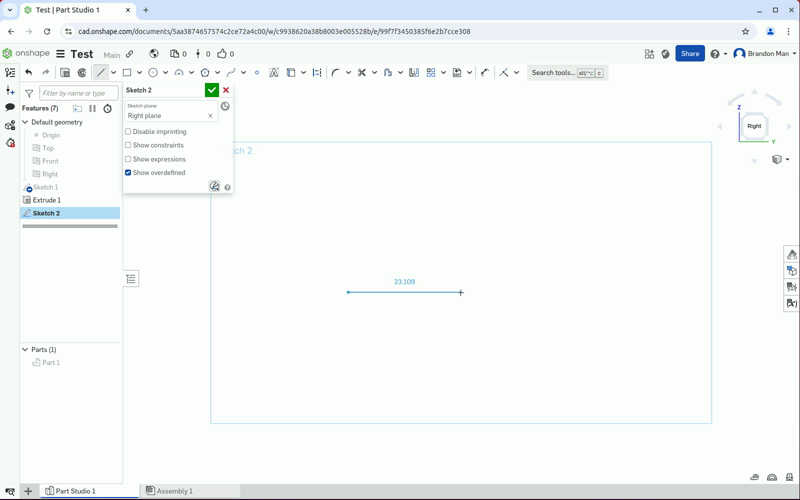
key_down(shift)
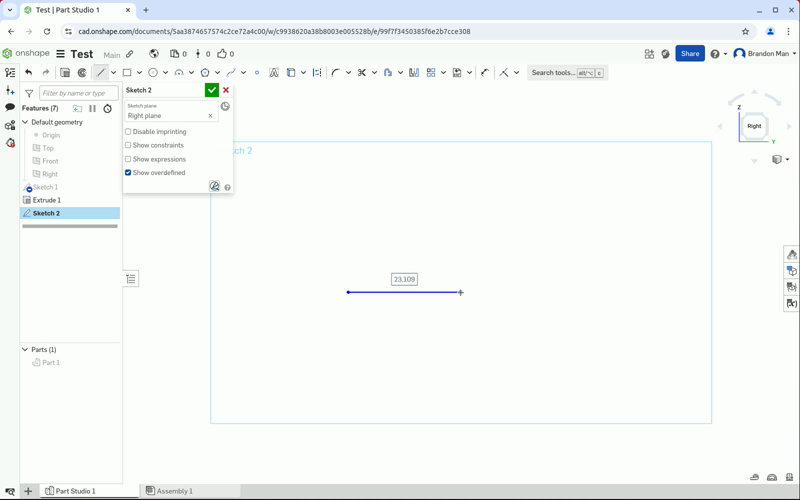
mouse_move(490, 292)
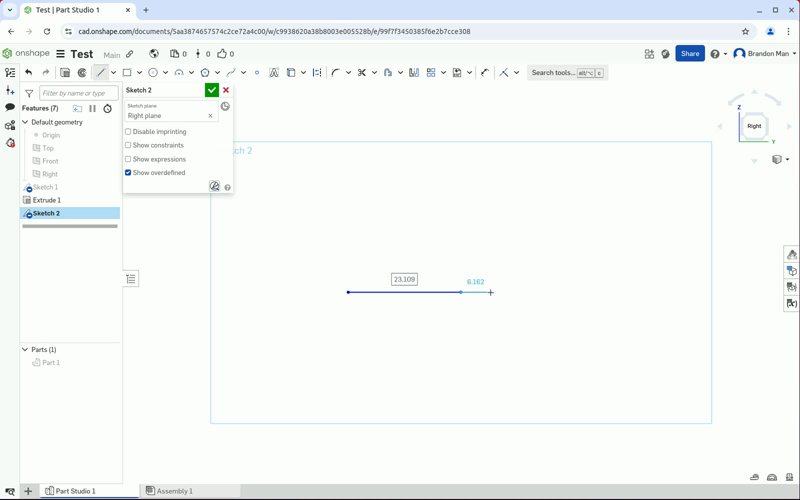
mouse_move(460, 274)
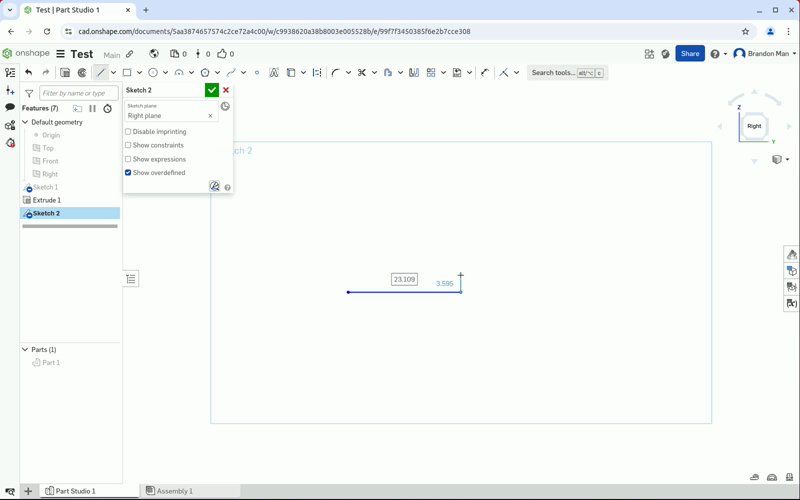
click(460, 274)
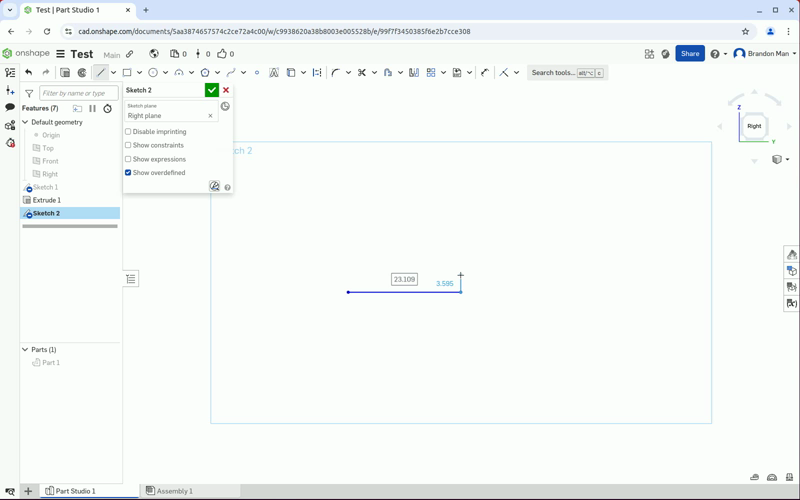
key_up(shift)
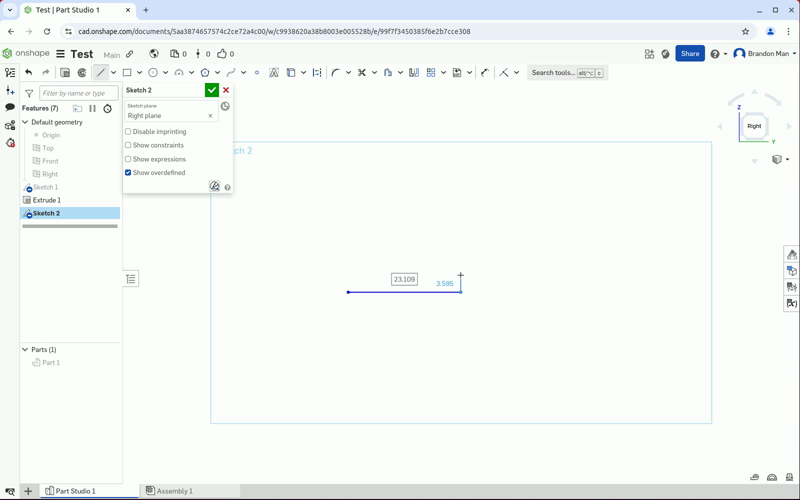
key_down(shift)
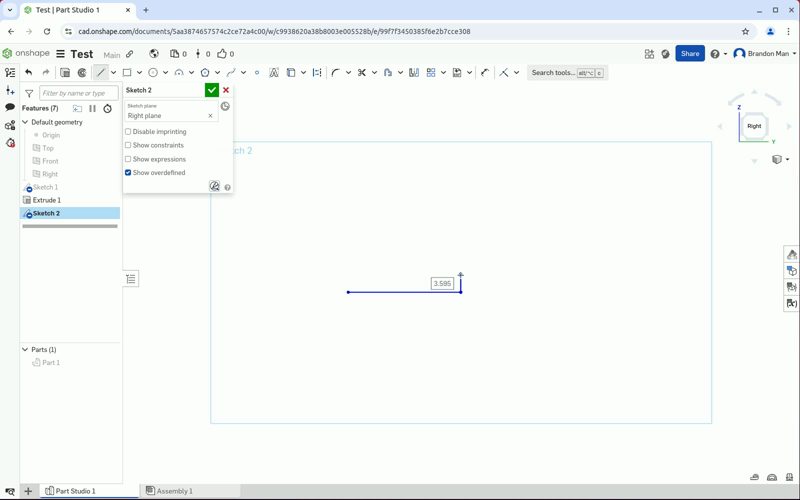
mouse_move(348, 274)
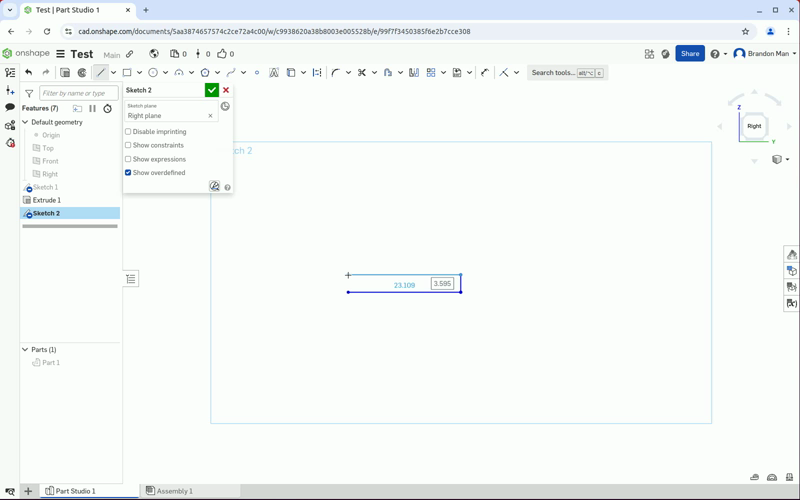
click(348, 274)
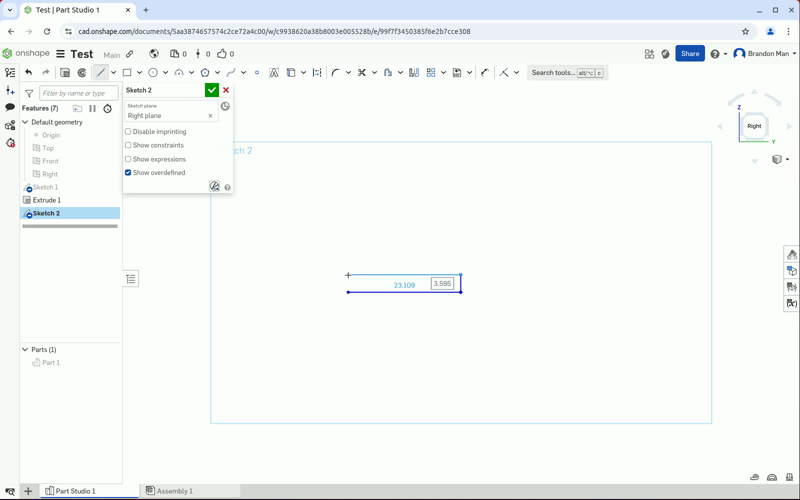
key_up(shift)
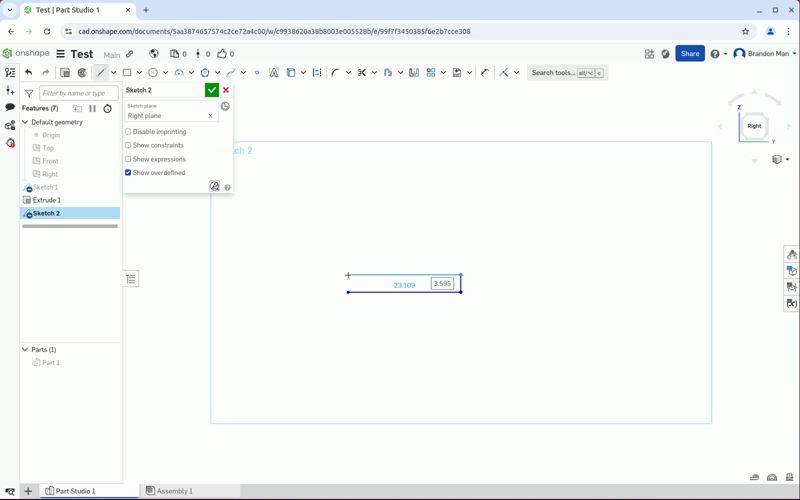
mouse_move(378, 274)
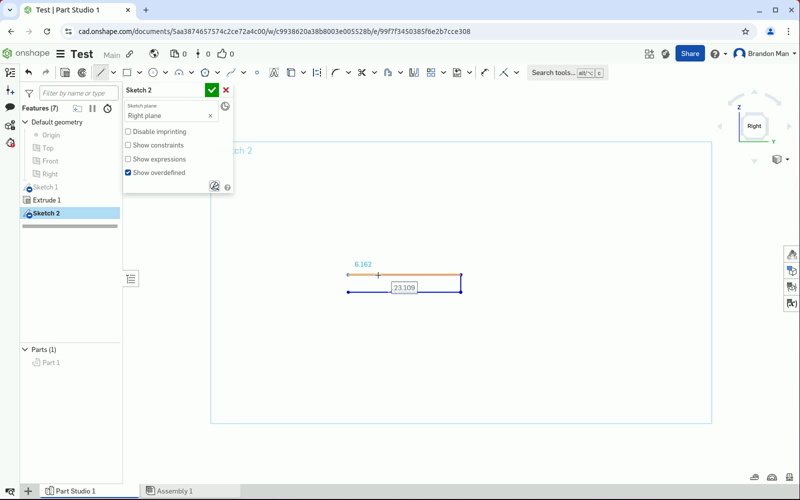
key_down(shift)
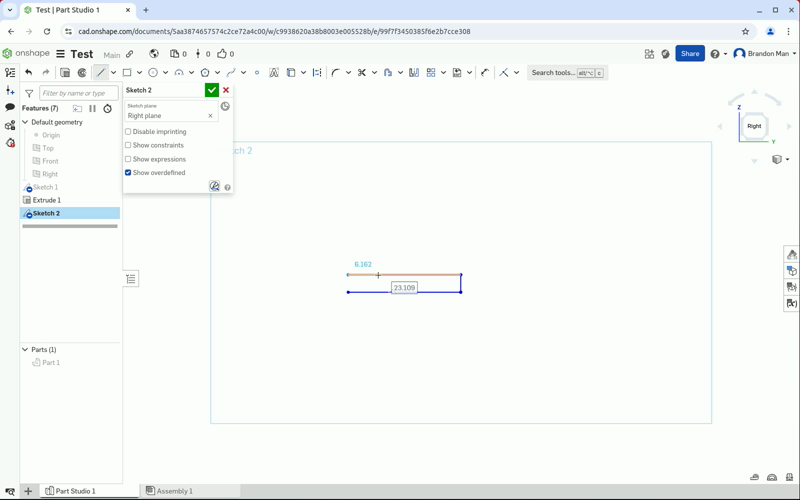
mouse_move(348, 292)
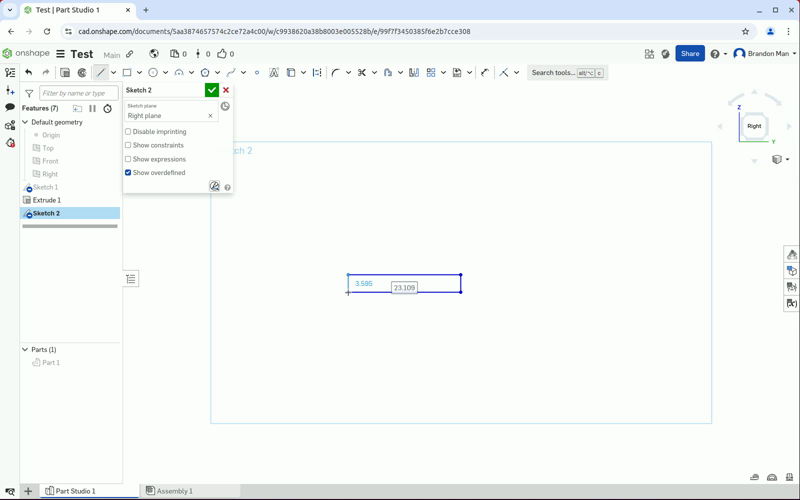
key_up(shift)
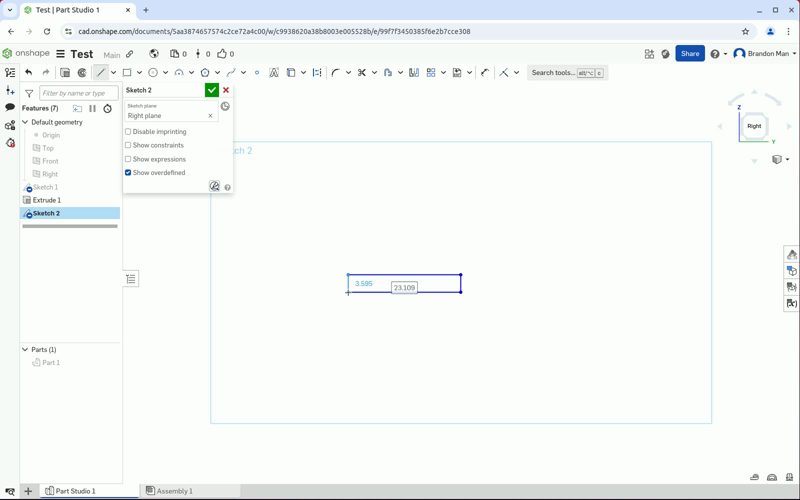
click(348, 292)
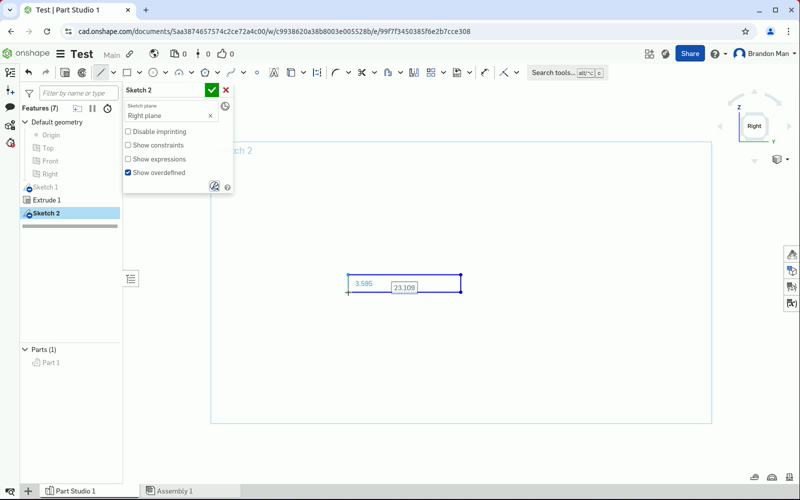
key(esc)
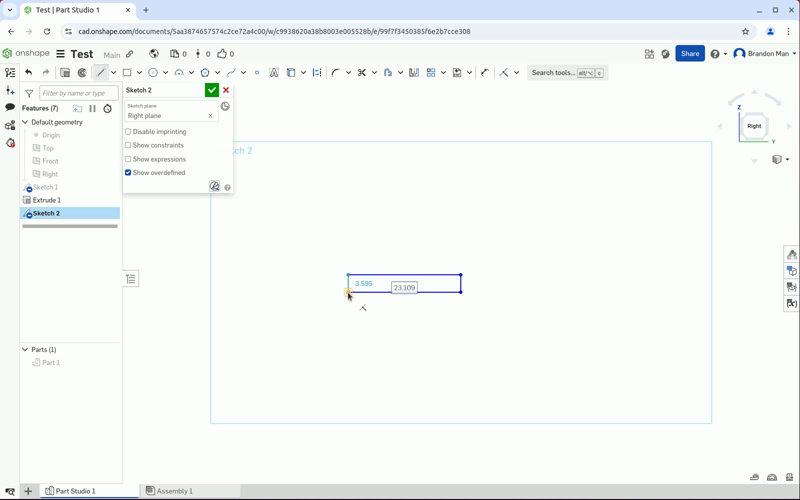
mouse_move(384, 276)
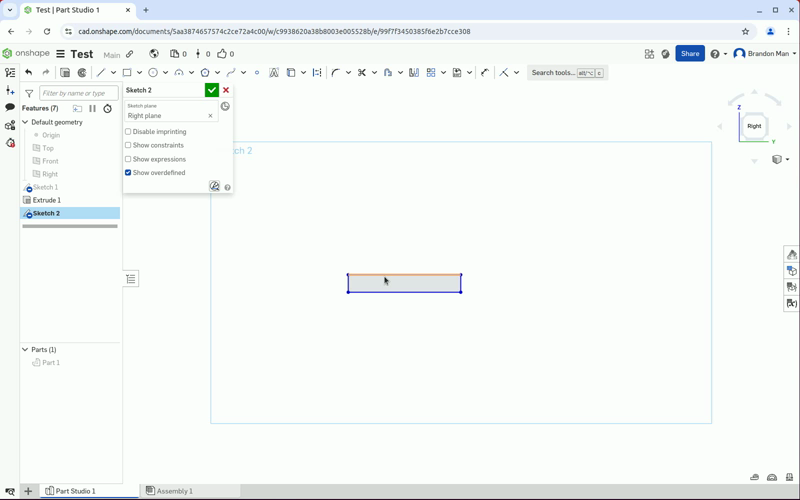
click(384, 276)
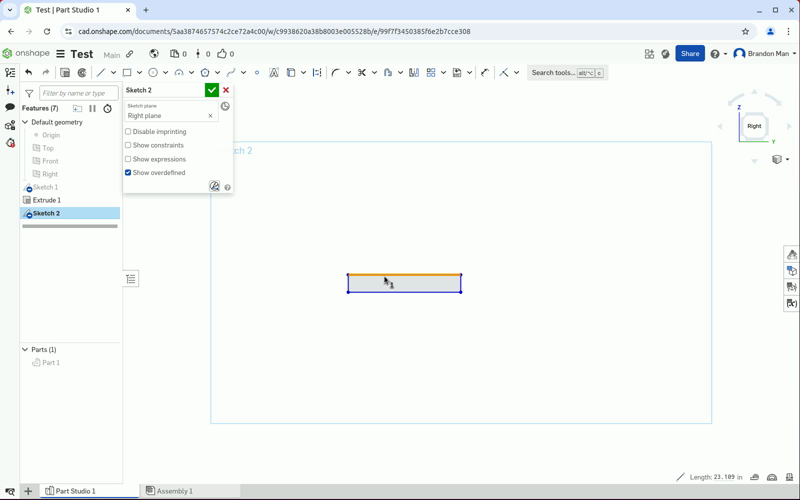
mouse_move(73, 352)
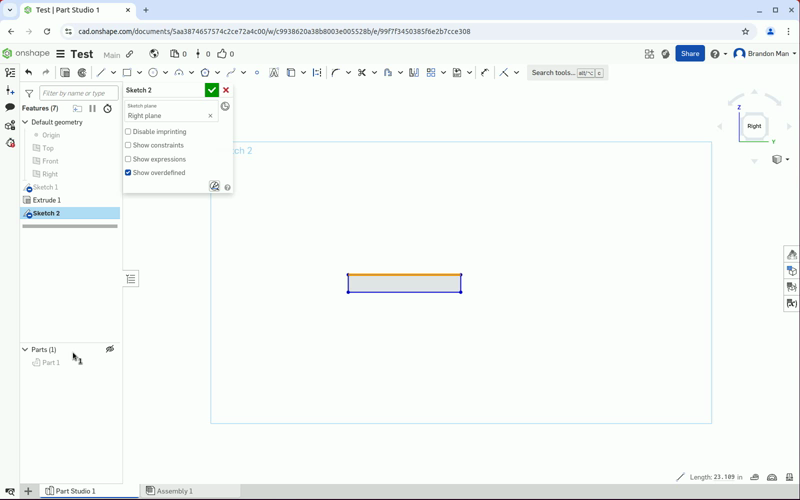
key(shift+y)
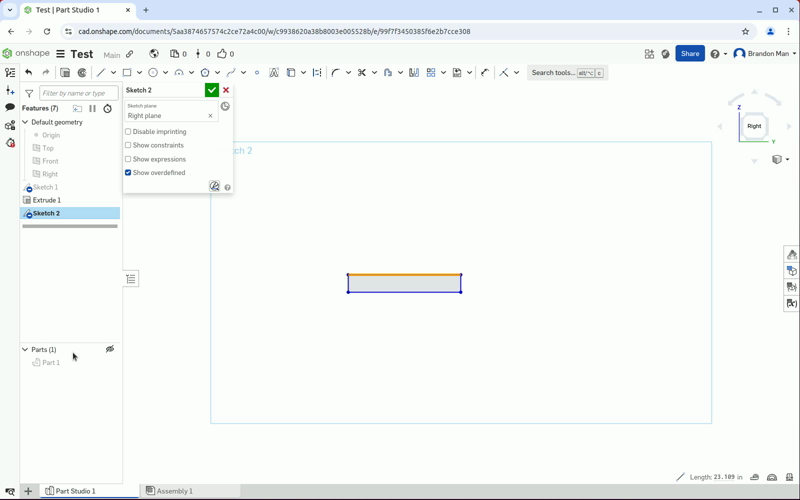
key(shift+e)
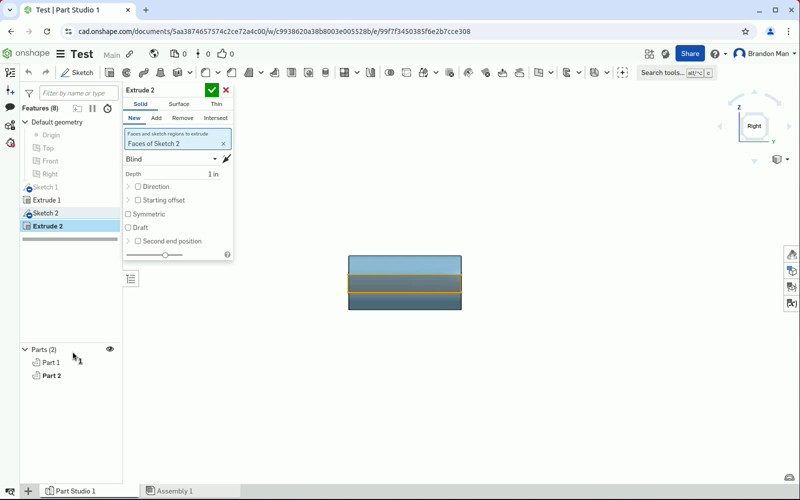
mouse_move(143, 106)
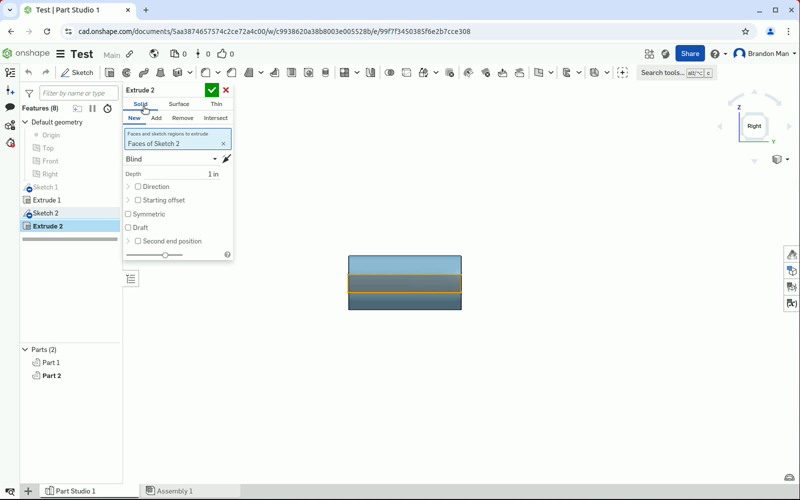
click(143, 106)
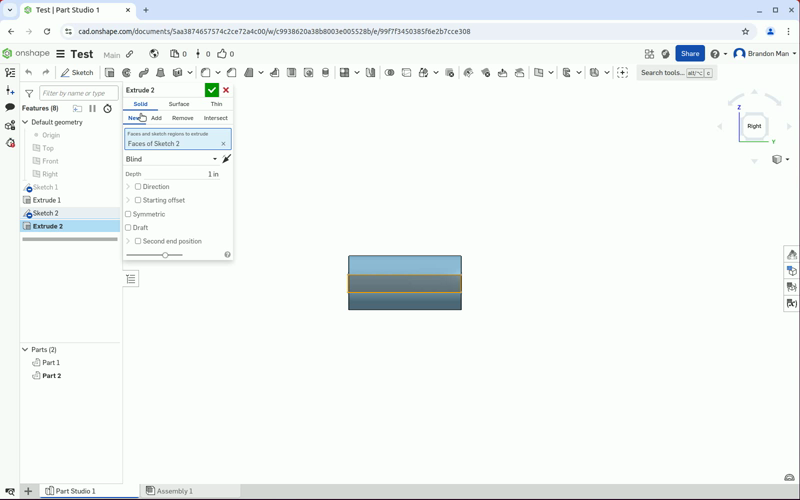
mouse_move(137, 120)
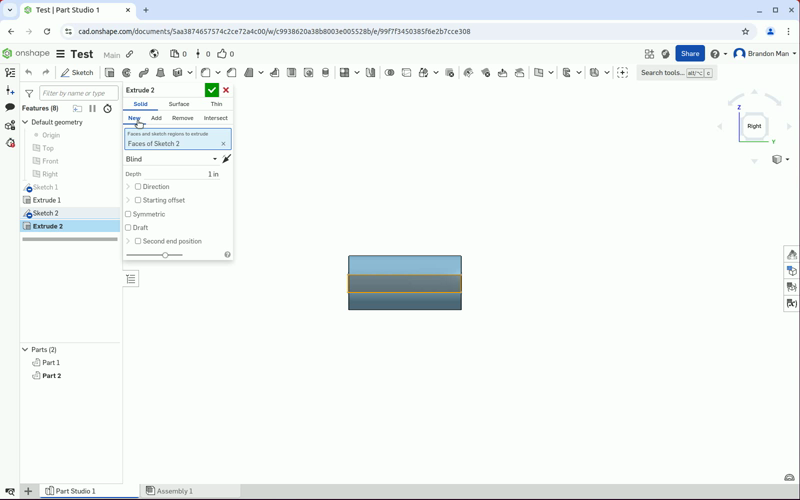
click(137, 120)
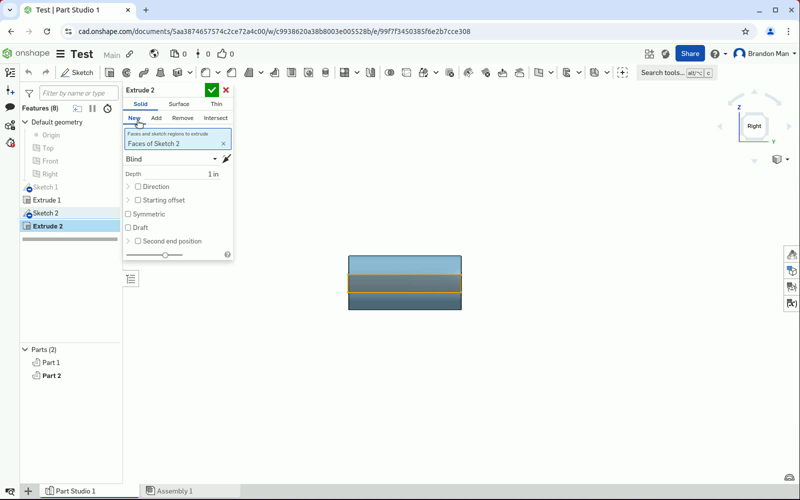
key(tab, 4)
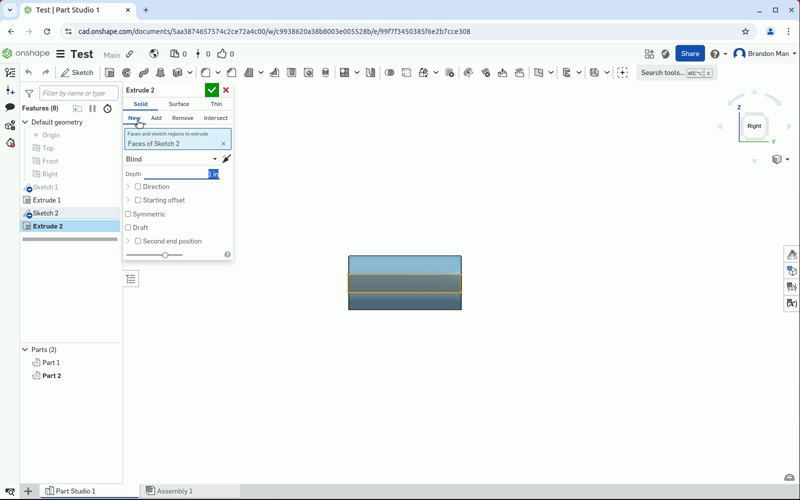
text(-18.775)
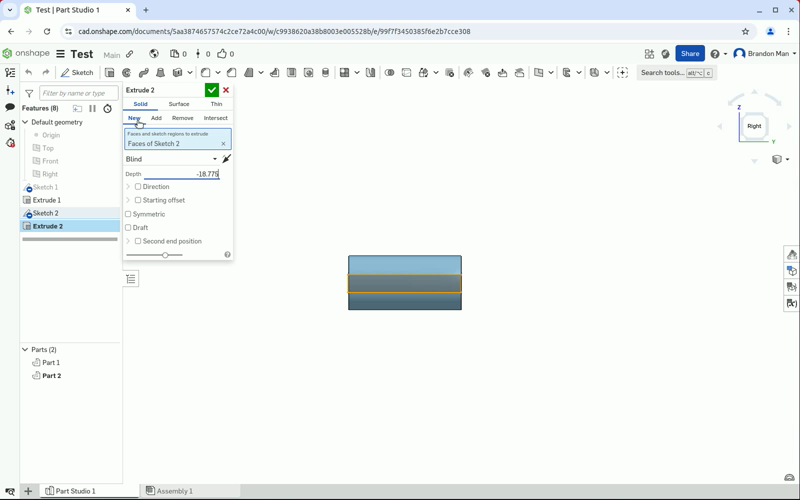
key(enter)
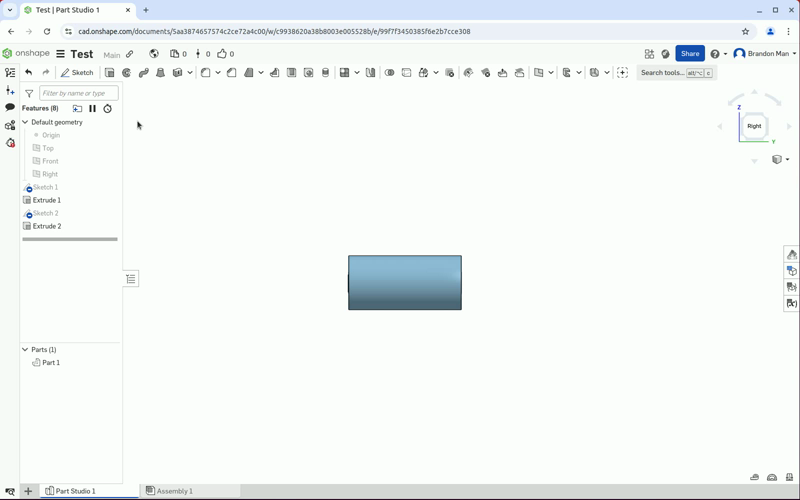
key(shift+h)
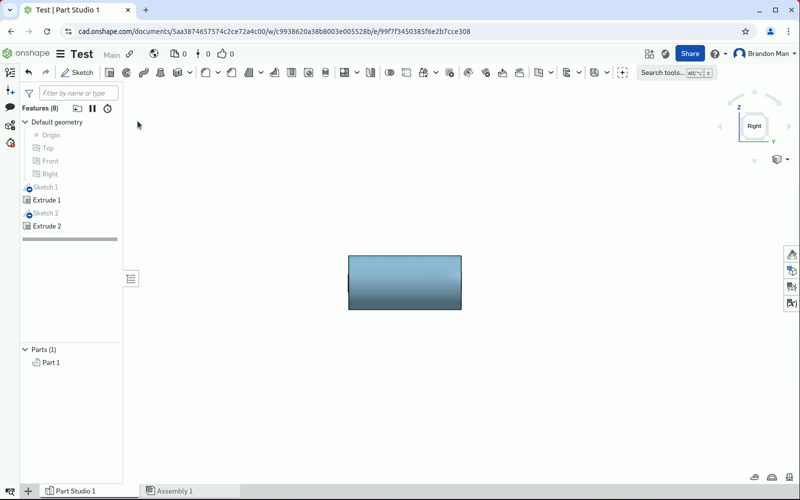
key(shift+h)
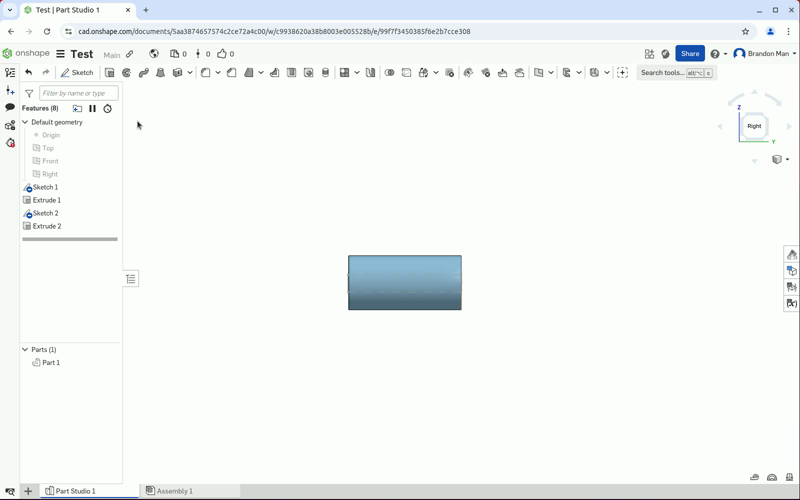
key(shift+7)
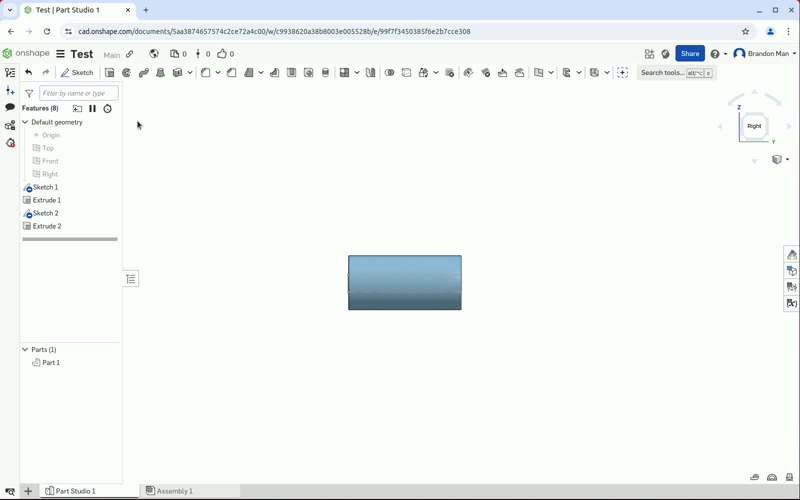
key(right, 2)
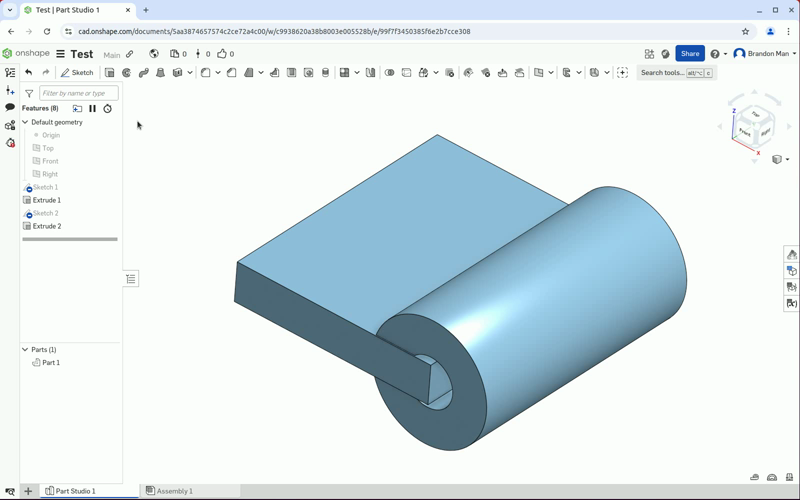
key(down, 2)
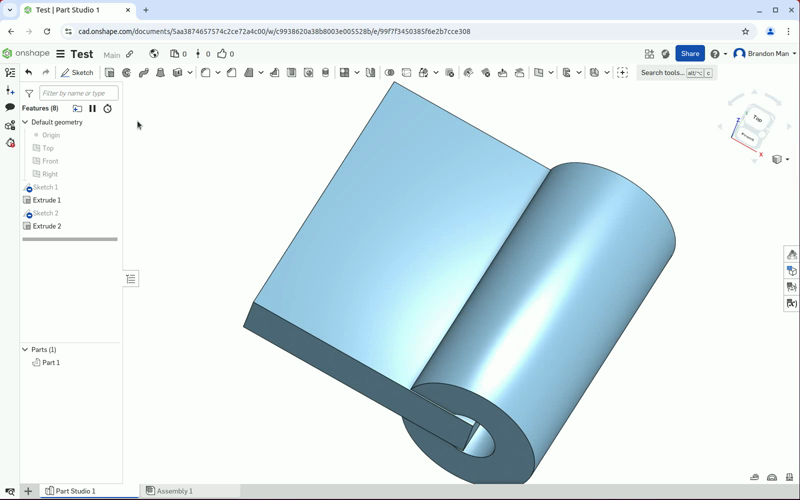
key(up, 2)
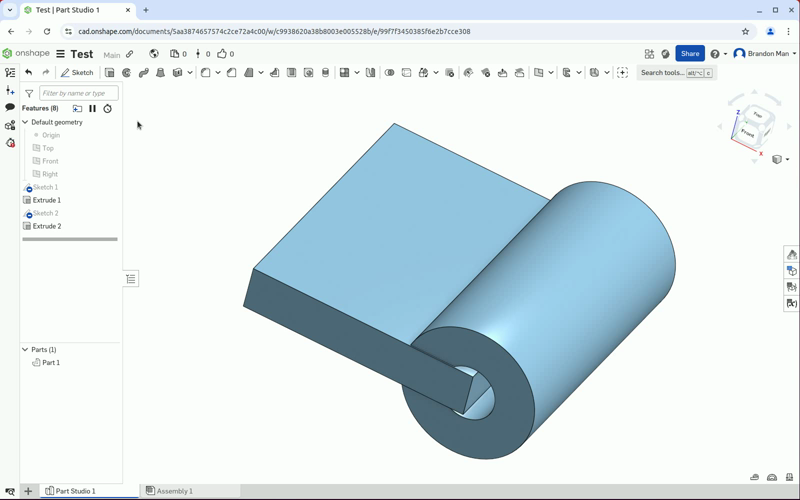
key(left, 2)
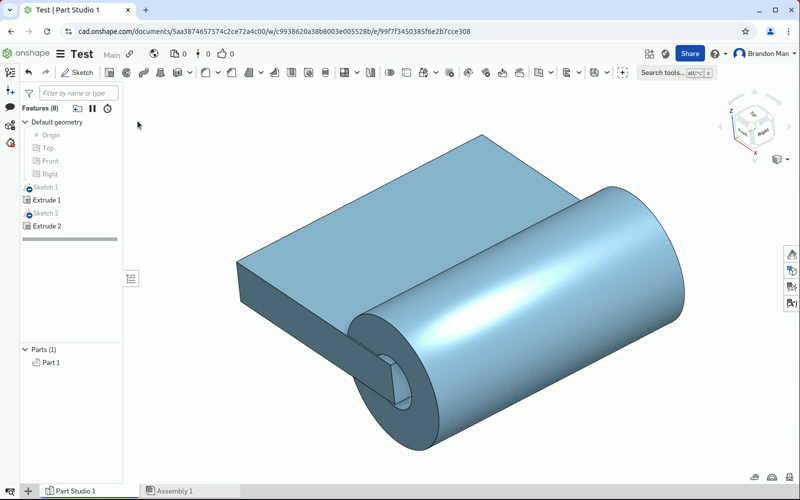
mouse_move(73, 189)
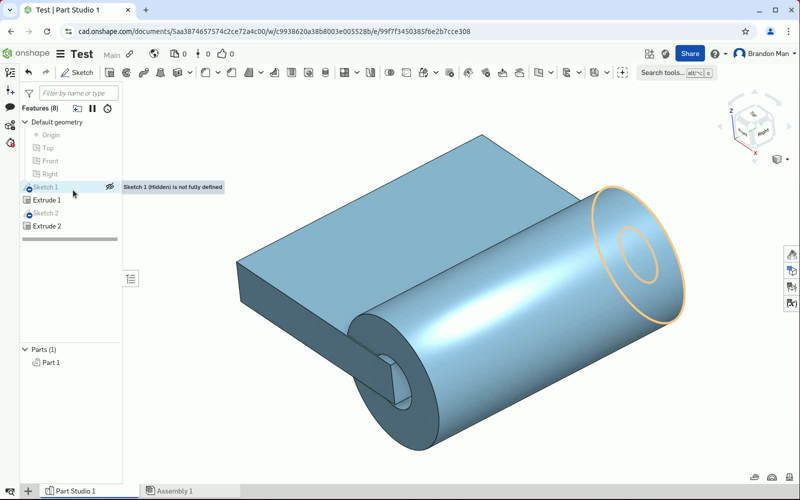
click(73, 189)